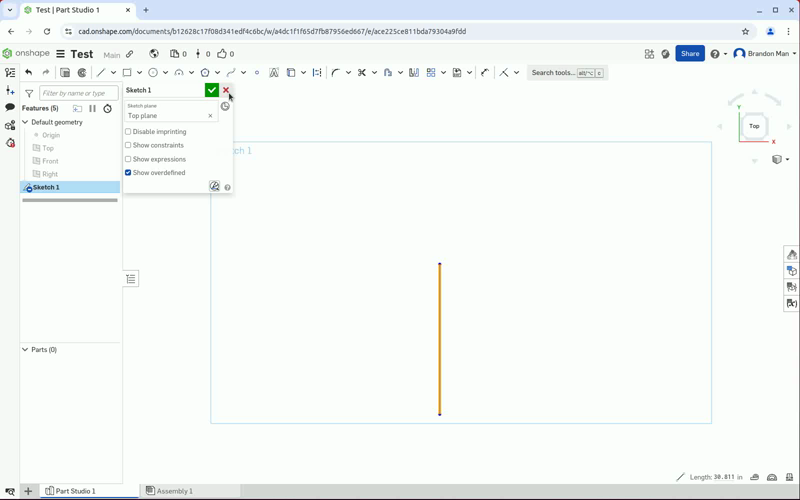
key(shift+h)
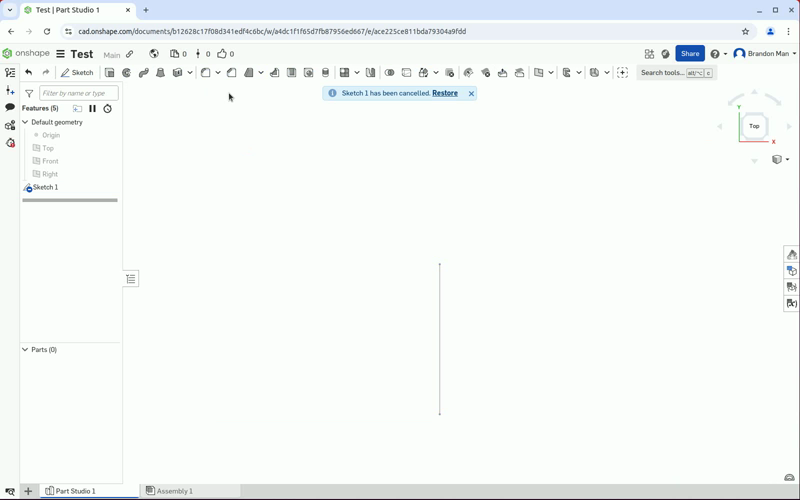
key(shift+s)
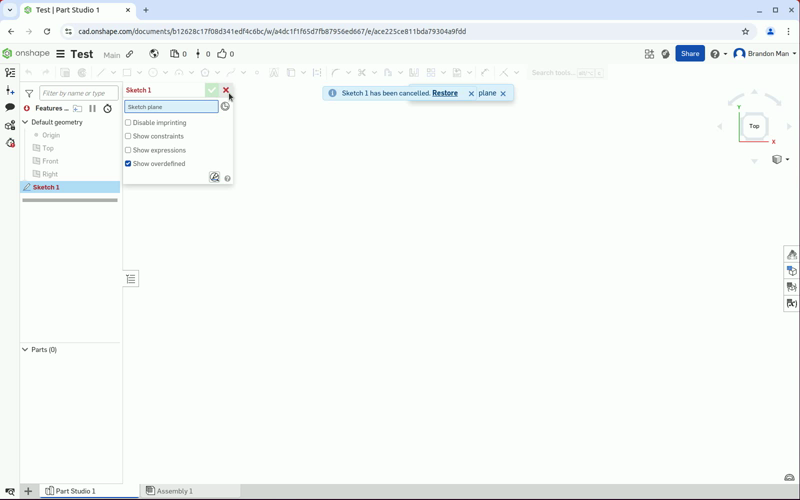
mouse_move(73, 150)
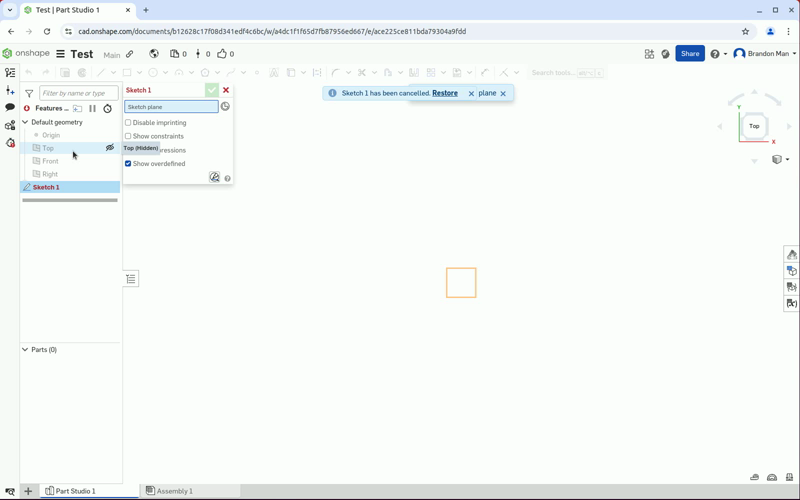
click(73, 150)
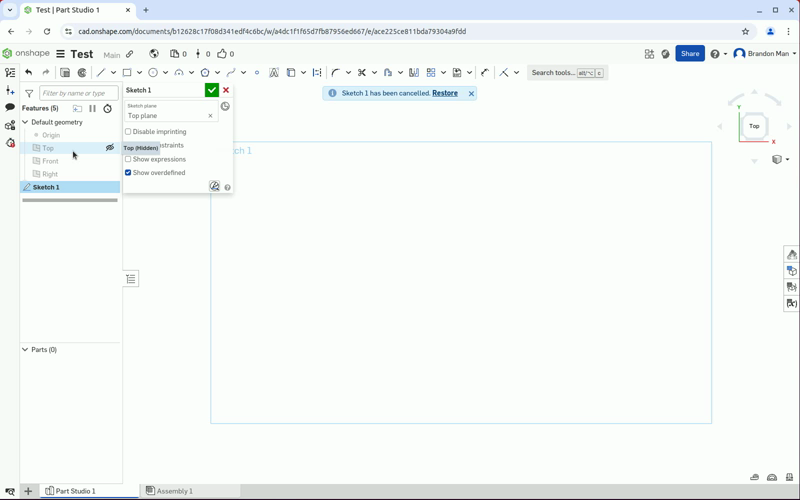
mouse_move(73, 352)
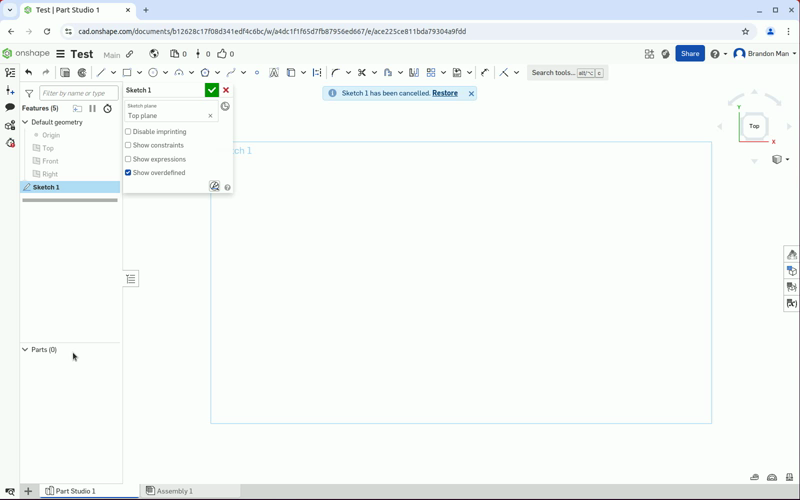
key(y)
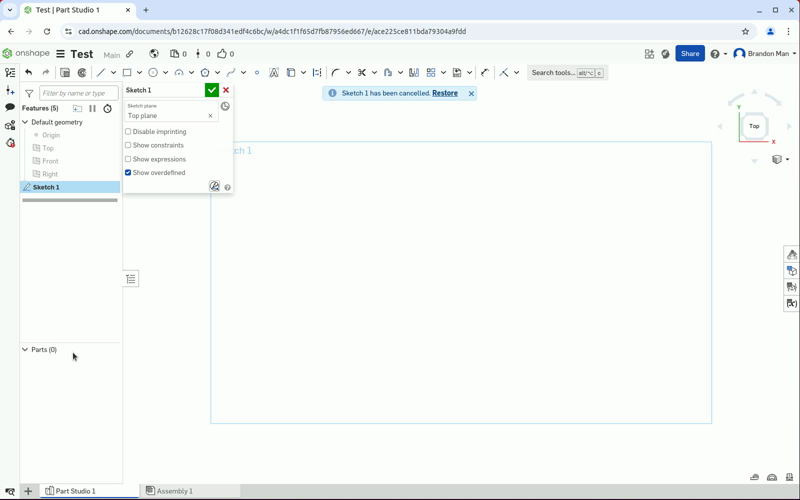
key(l)
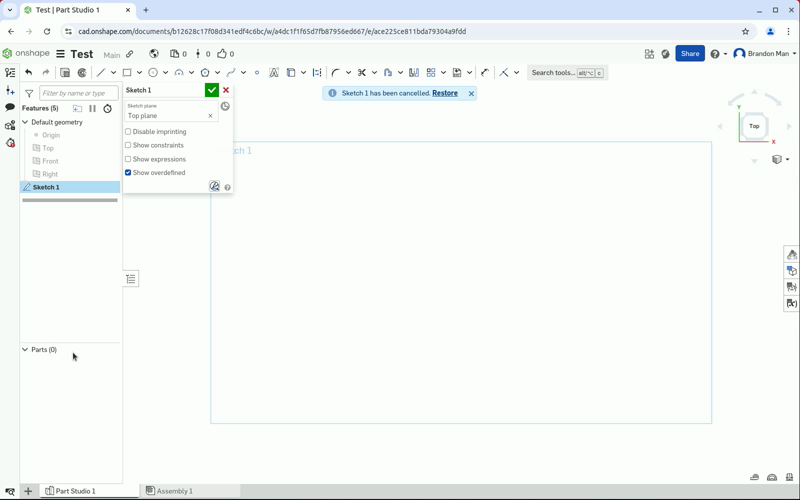
key_down(shift)
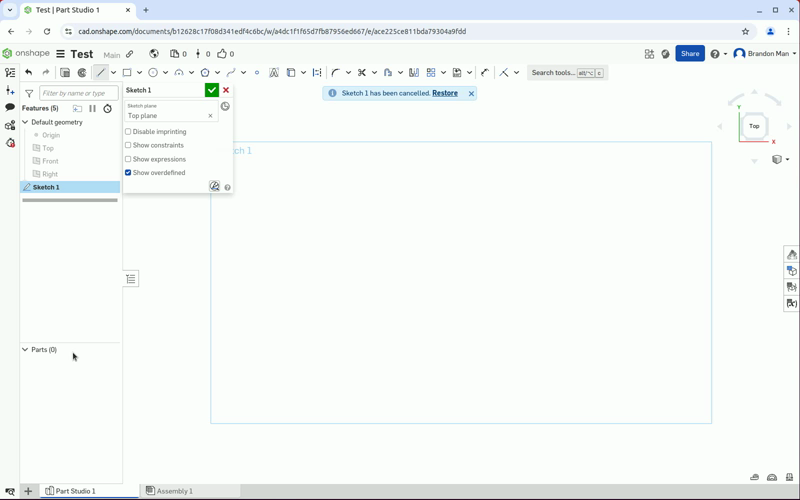
mouse_move(353, 287)
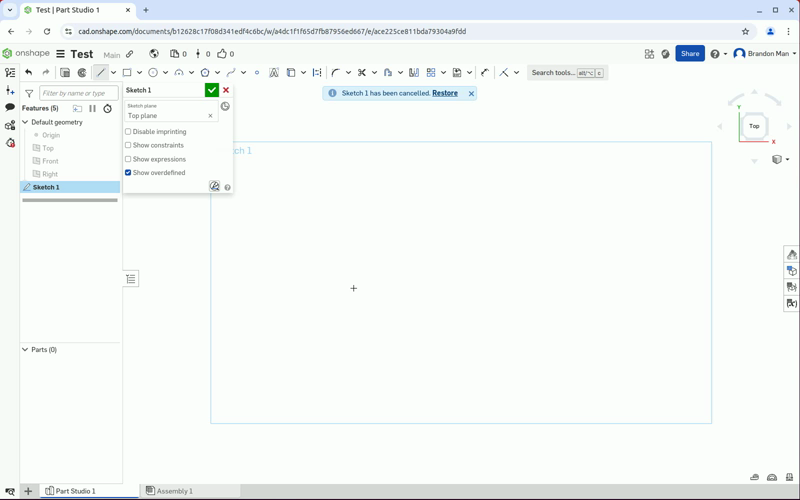
click(353, 287)
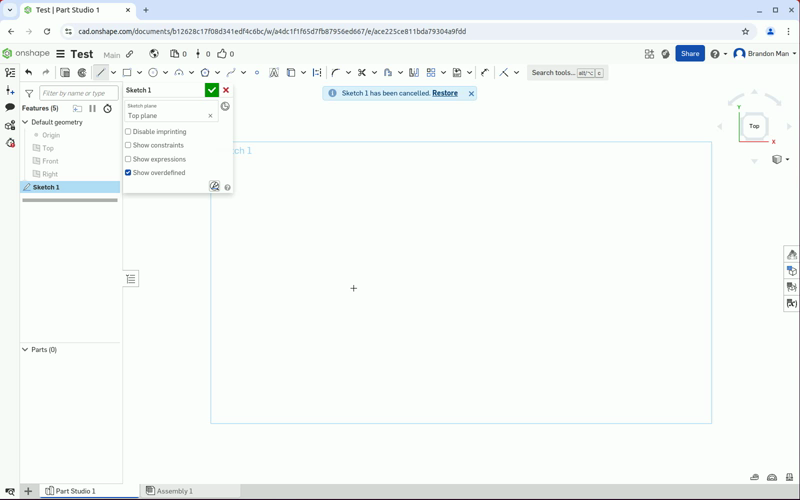
key_up(shift)
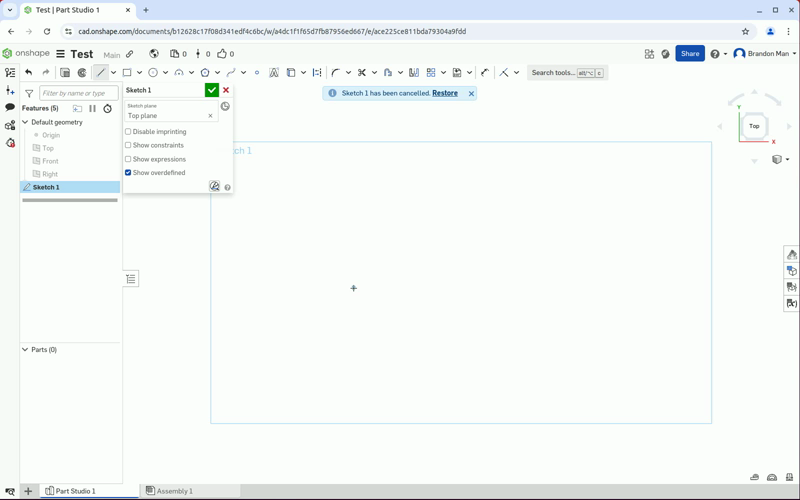
key_down(shift)
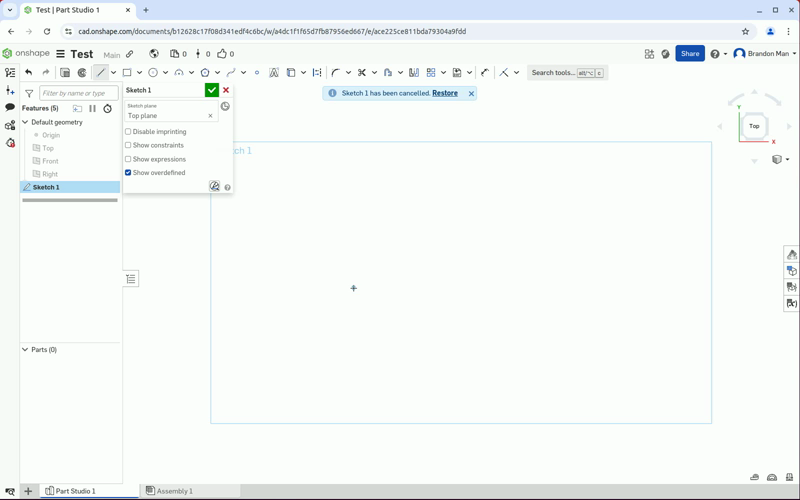
mouse_move(566, 287)
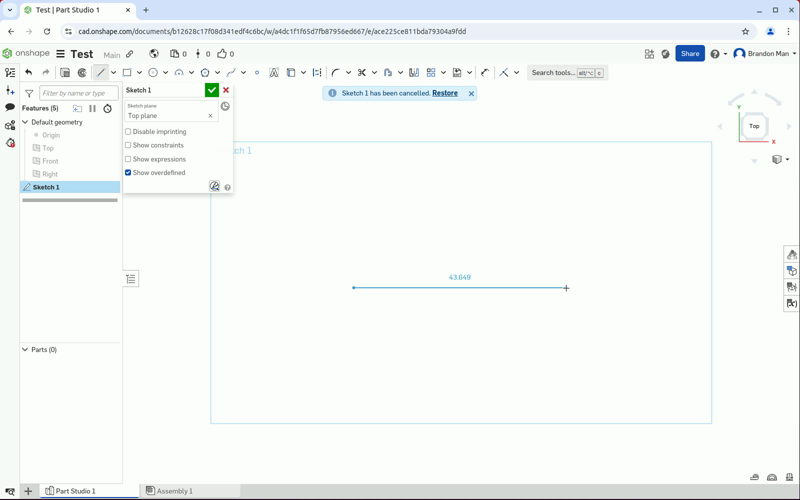
click(566, 287)
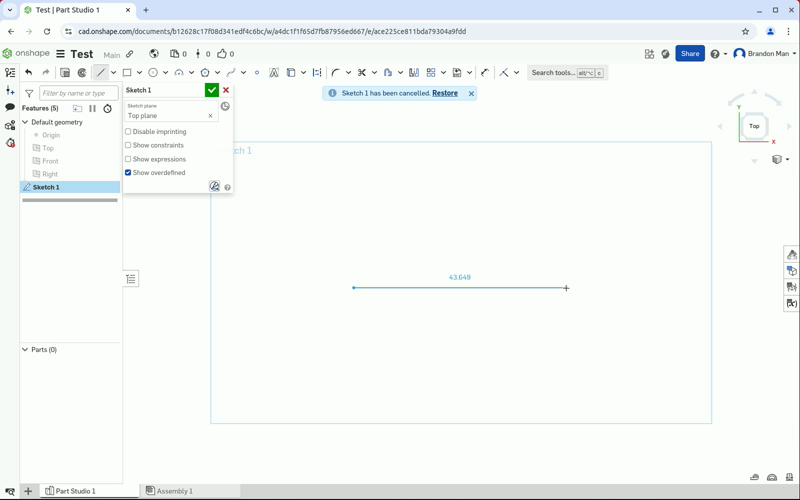
key_up(shift)
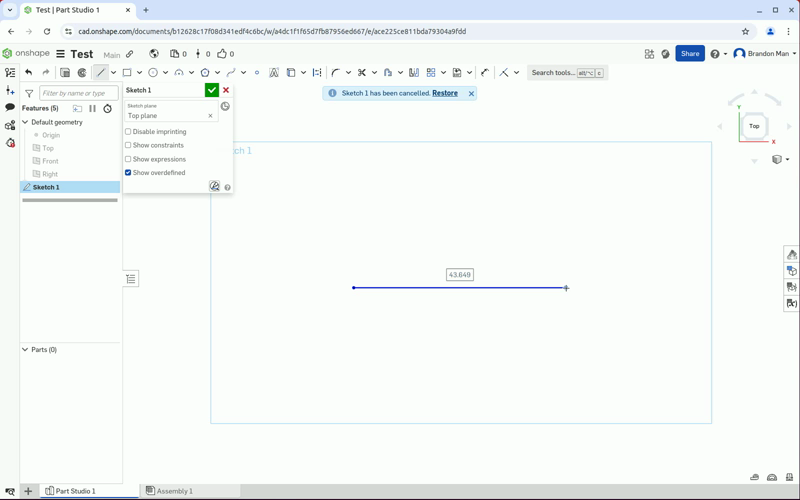
key_down(shift)
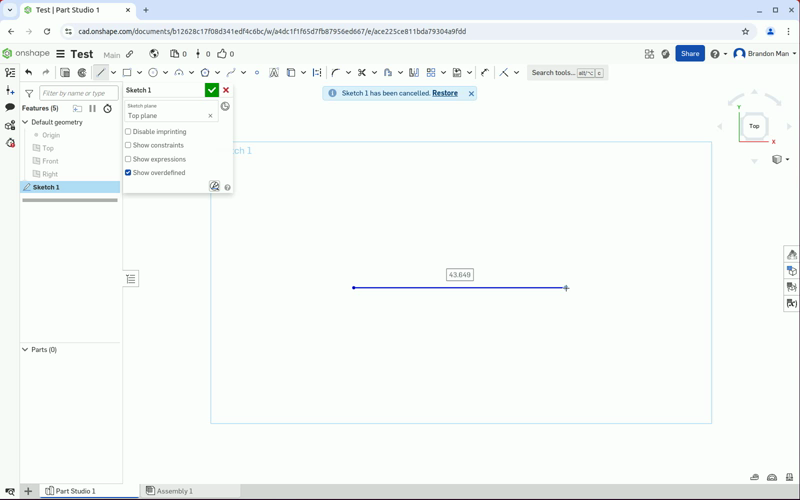
mouse_move(589, 287)
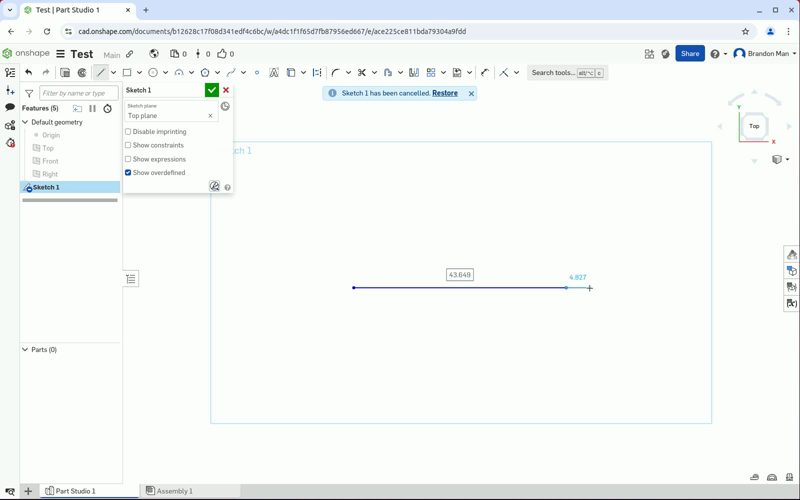
mouse_move(566, 278)
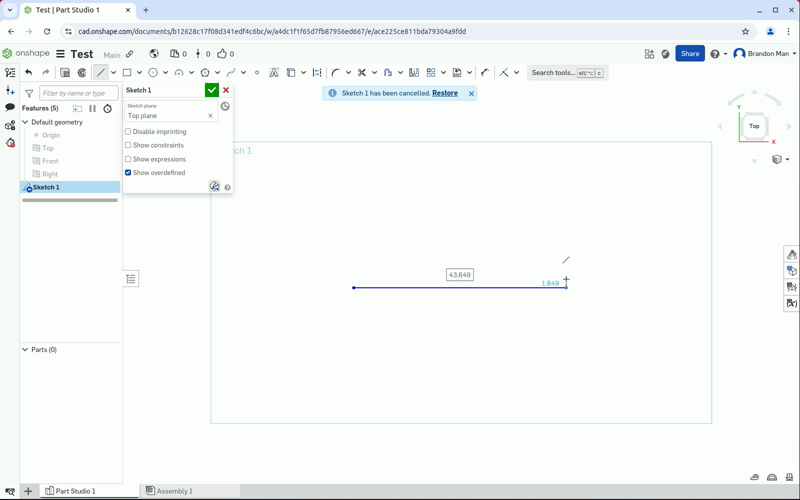
click(566, 278)
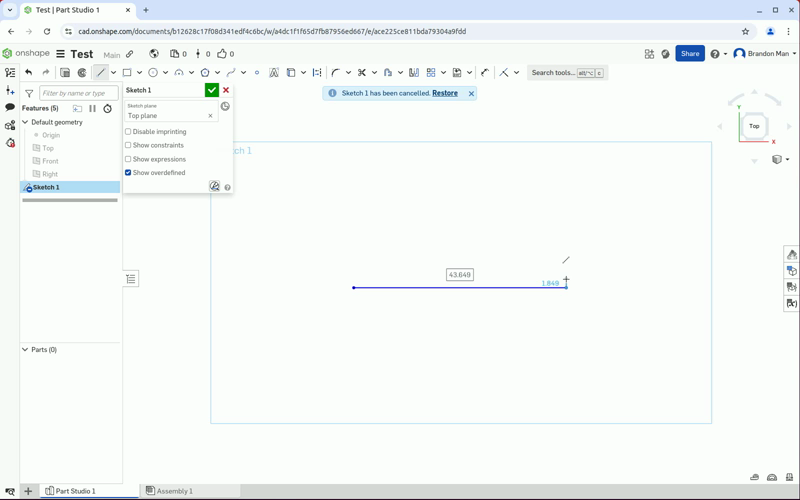
key_up(shift)
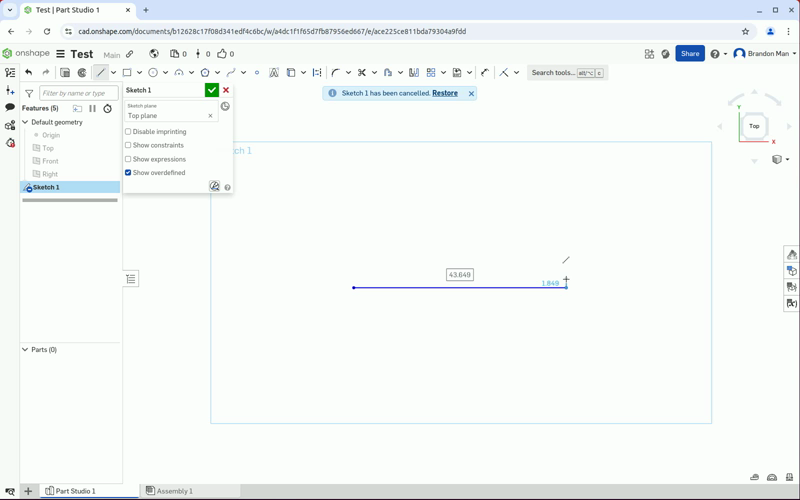
key_down(shift)
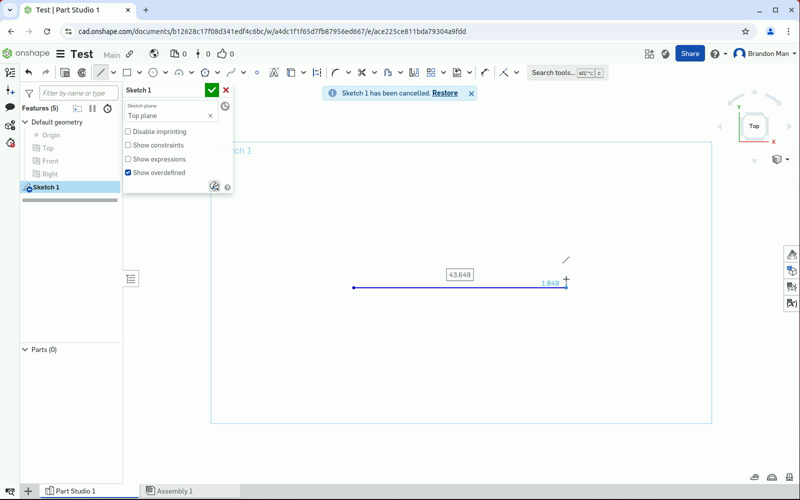
mouse_move(353, 278)
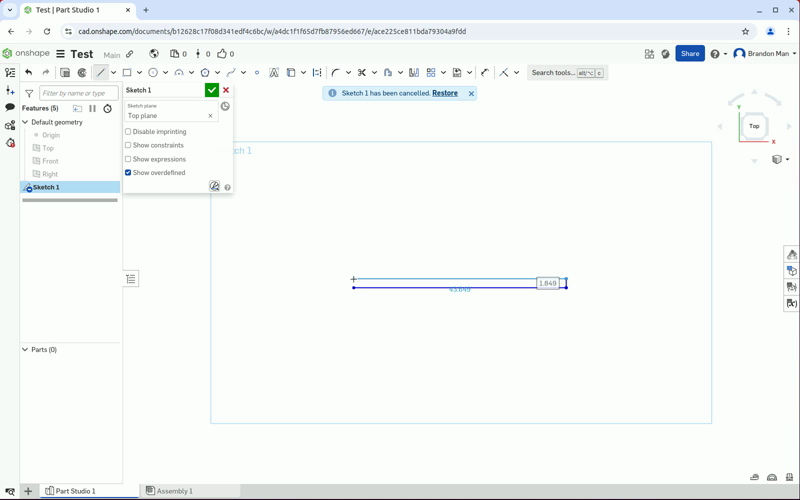
click(353, 278)
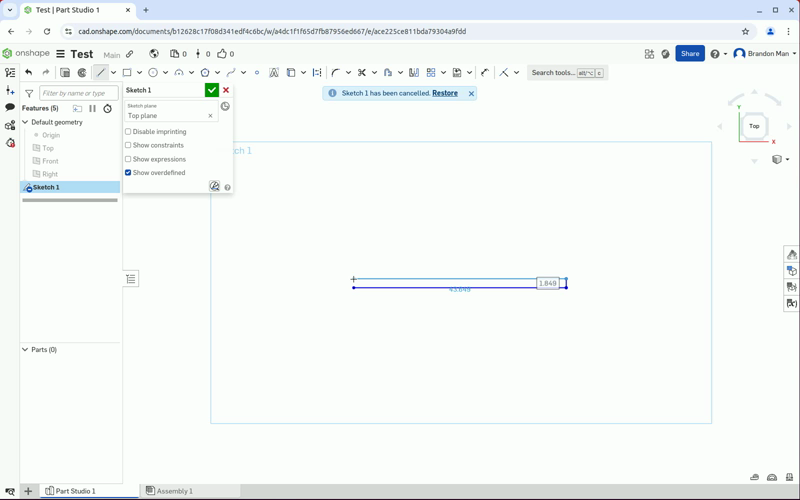
key_up(shift)
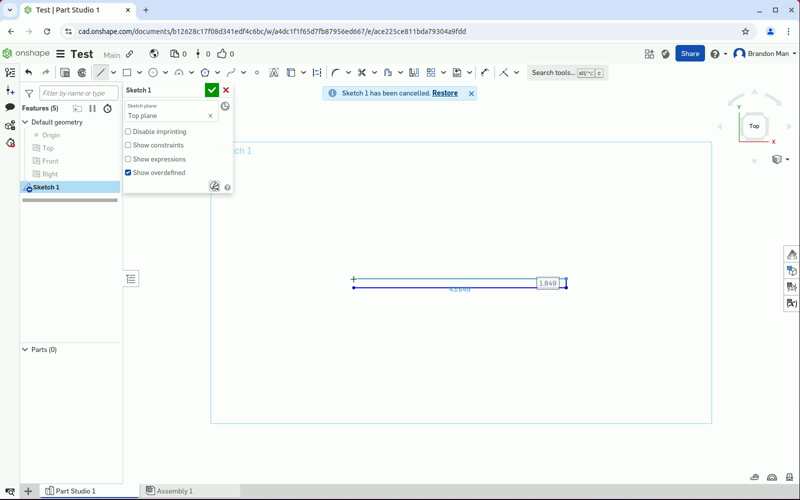
mouse_move(383, 278)
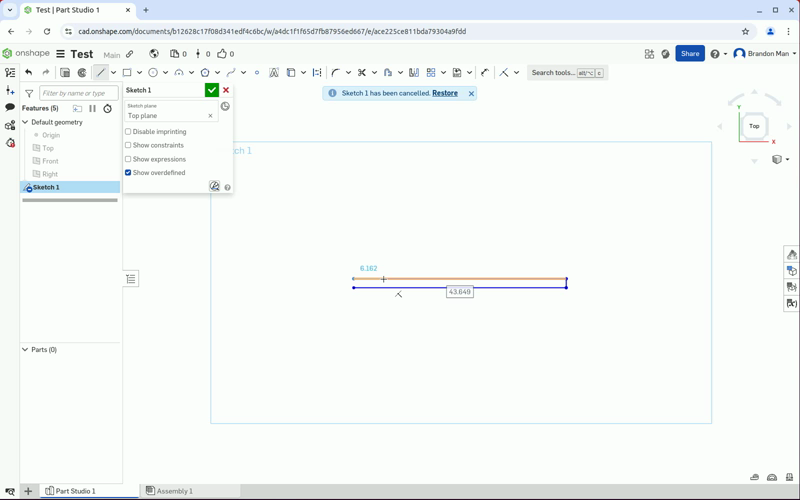
key_down(shift)
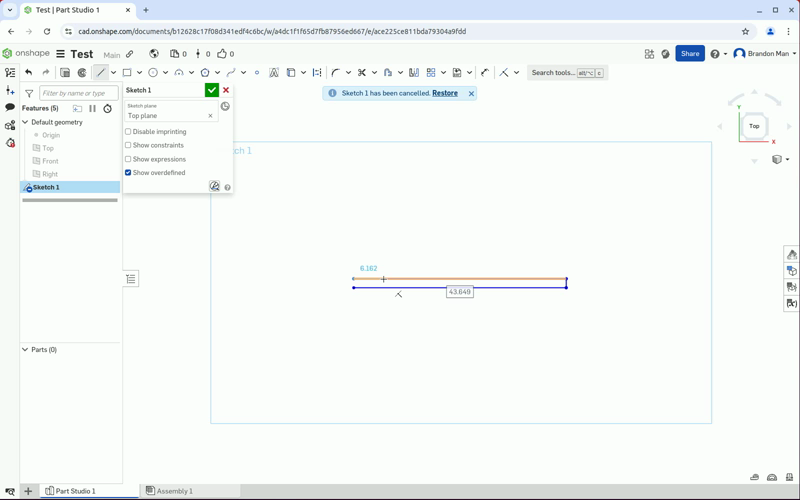
mouse_move(353, 287)
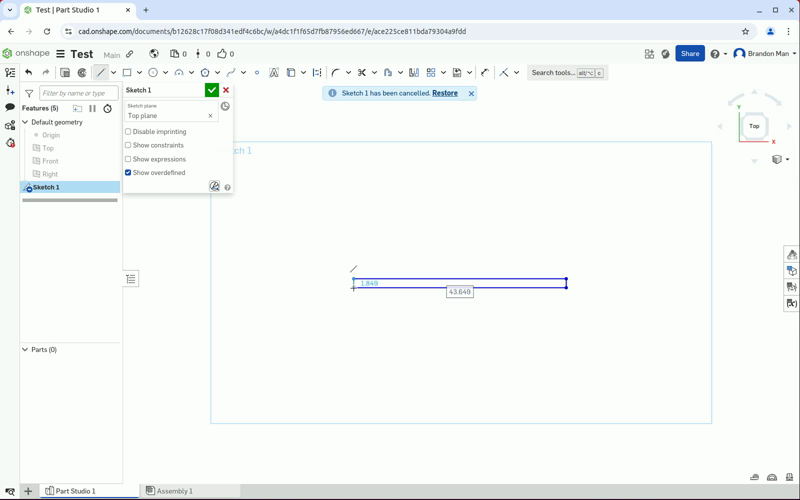
key_up(shift)
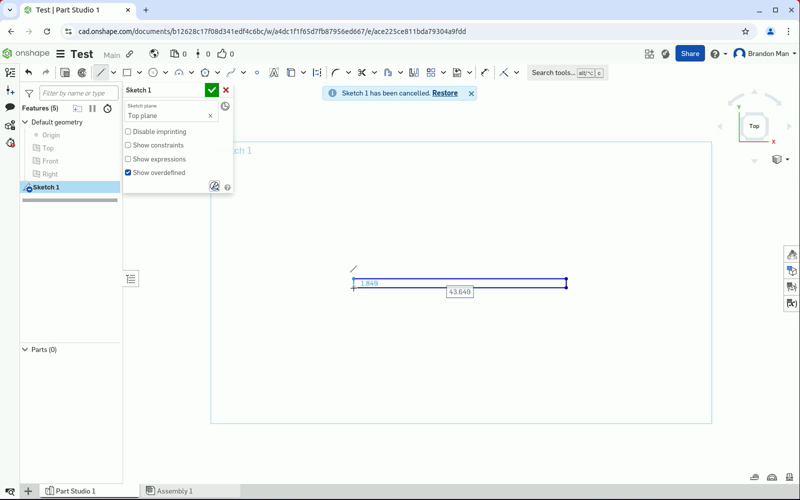
click(353, 287)
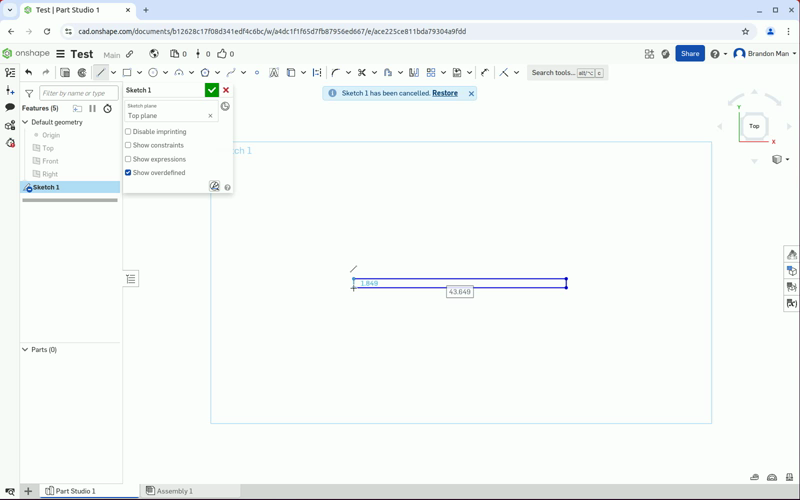
key(esc)
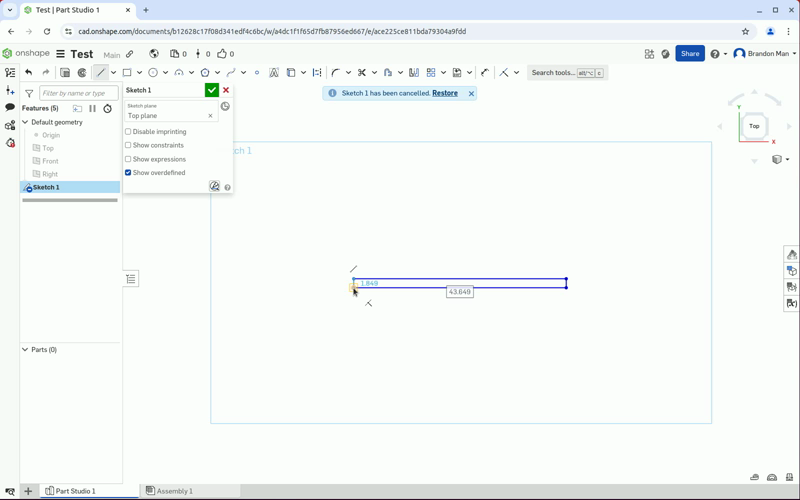
mouse_move(475, 283)
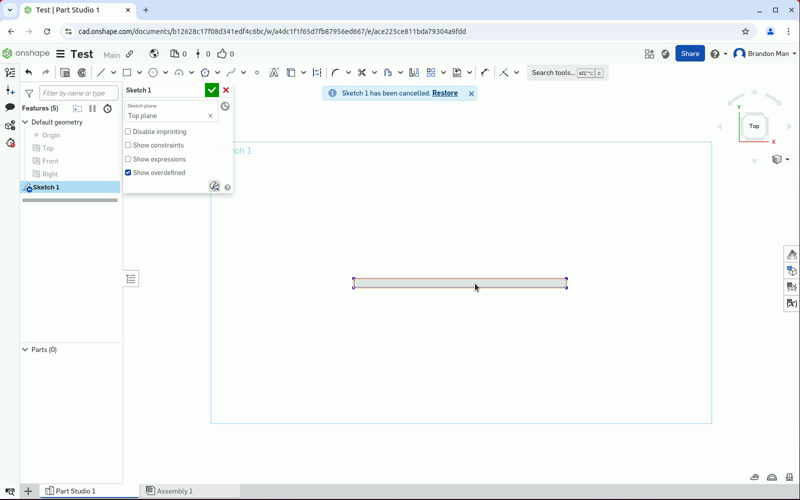
click(475, 283)
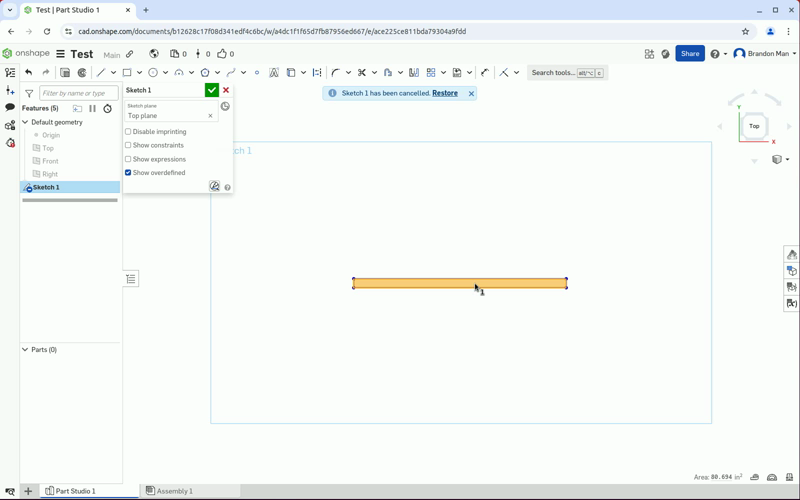
mouse_move(73, 352)
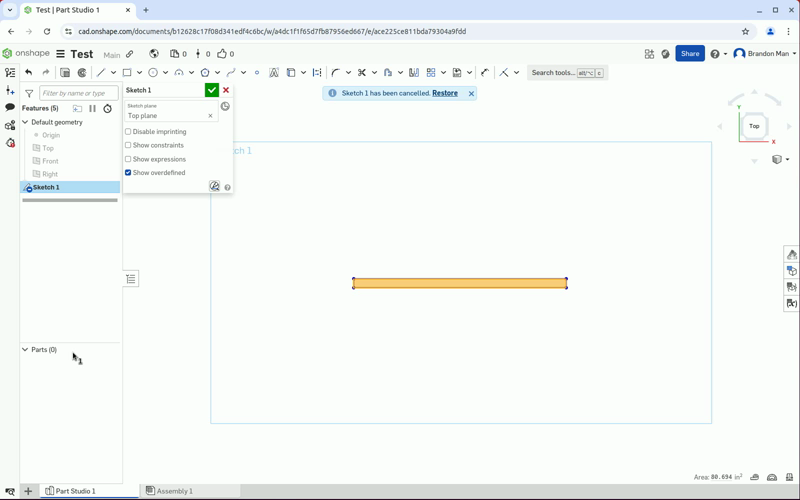
key(shift+y)
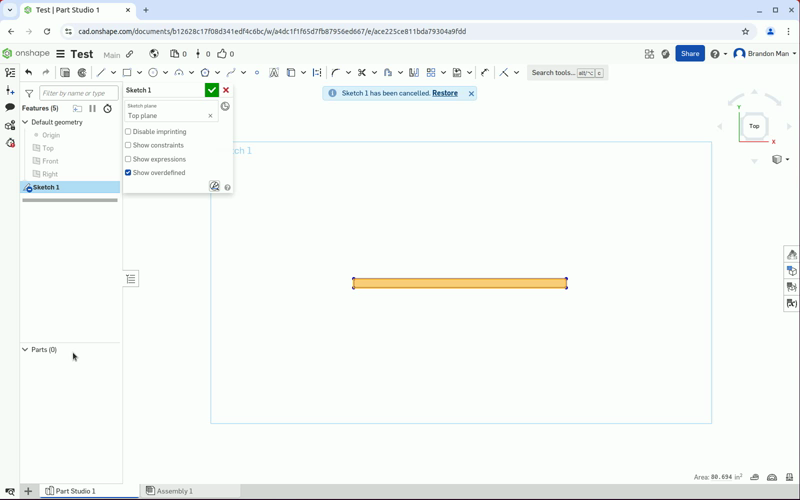
key(shift+e)
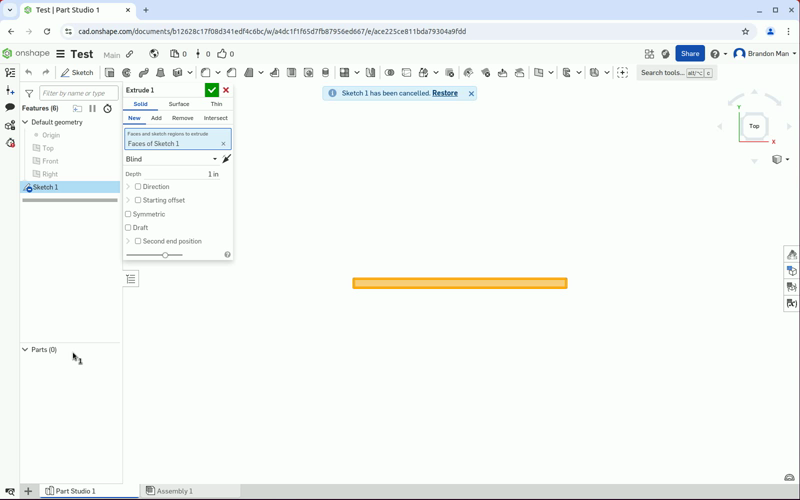
mouse_move(143, 106)
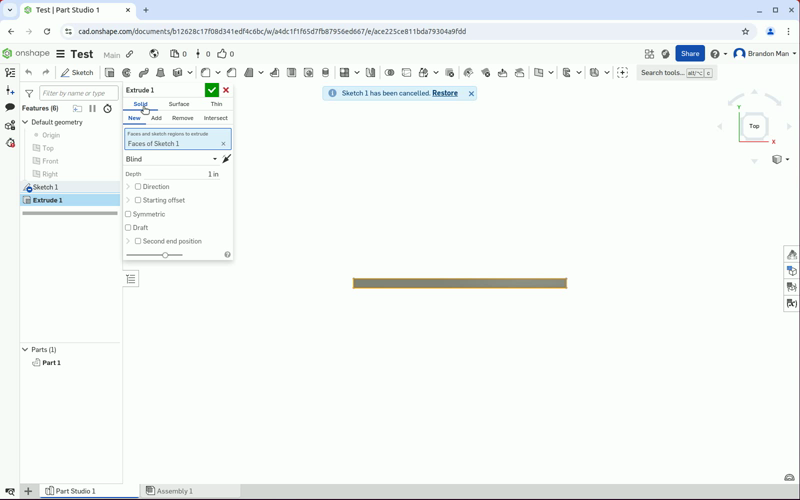
click(143, 106)
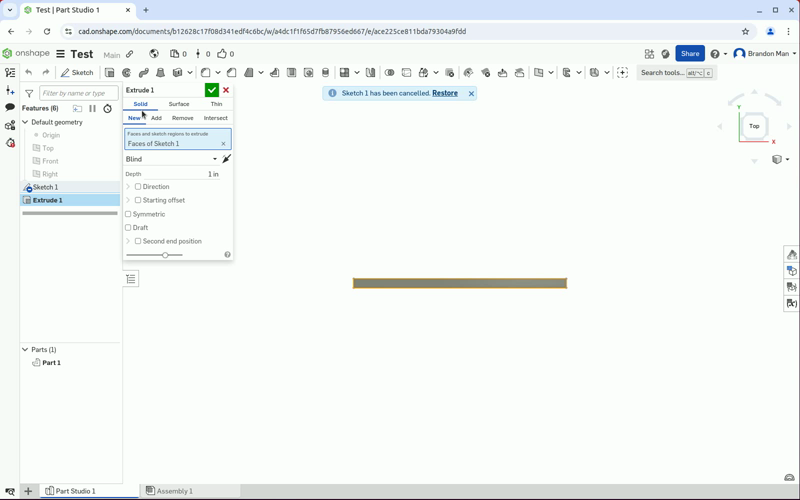
mouse_move(137, 120)
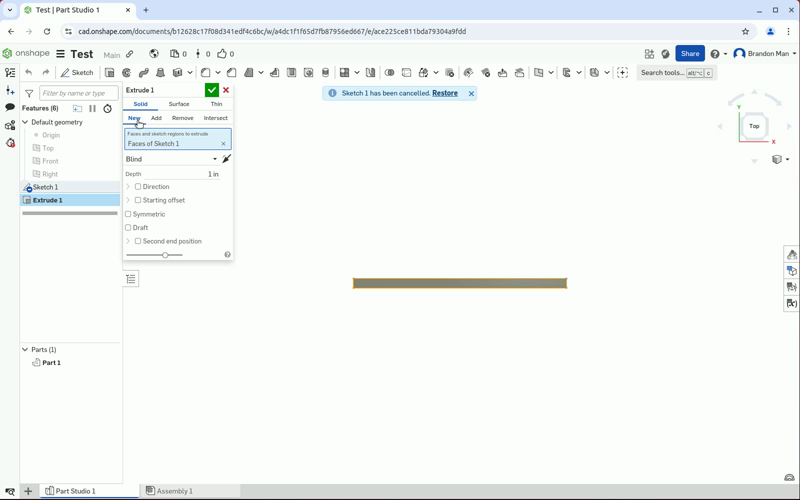
click(137, 120)
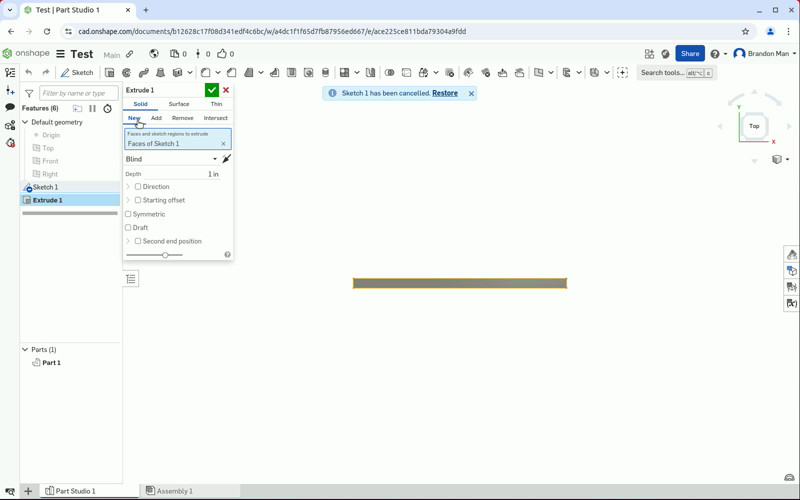
key(tab, 4)
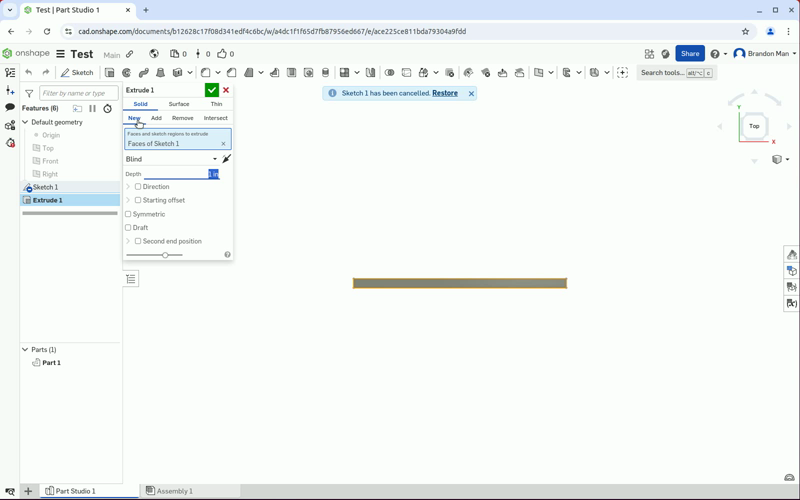
text(1.926)
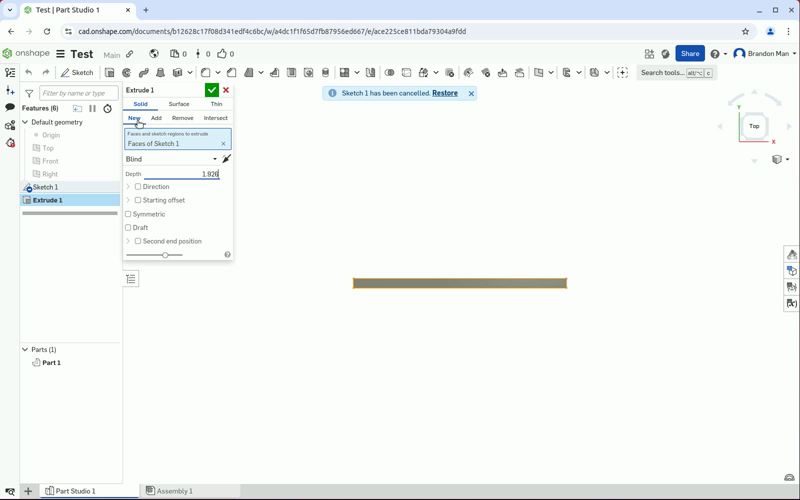
key(enter)
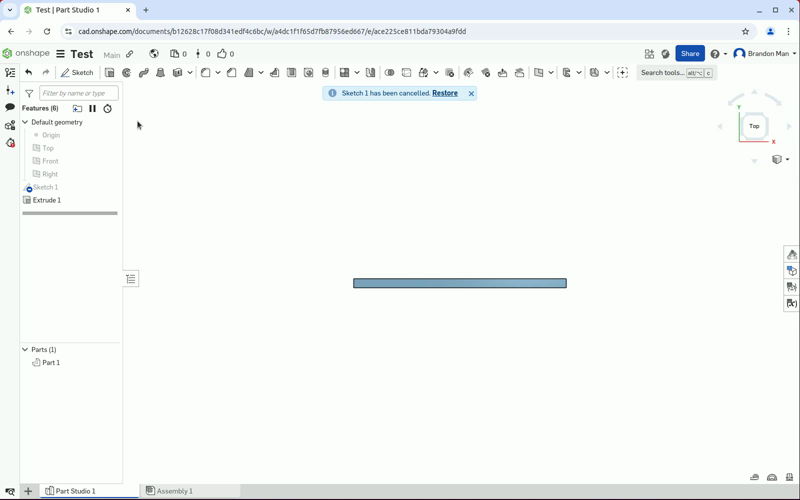
key(shift+h)
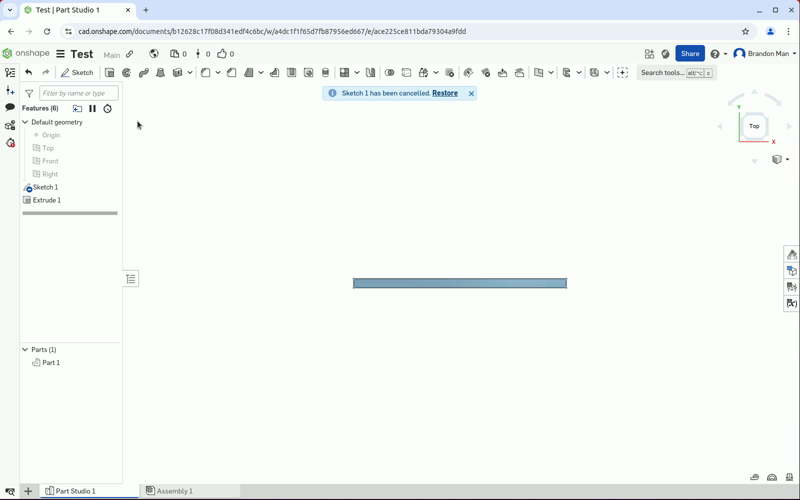
key(shift+h)
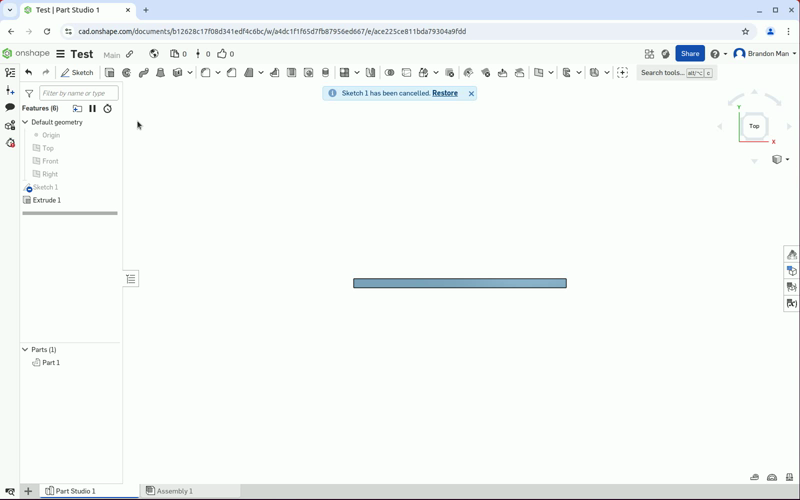
mouse_move(73, 189)
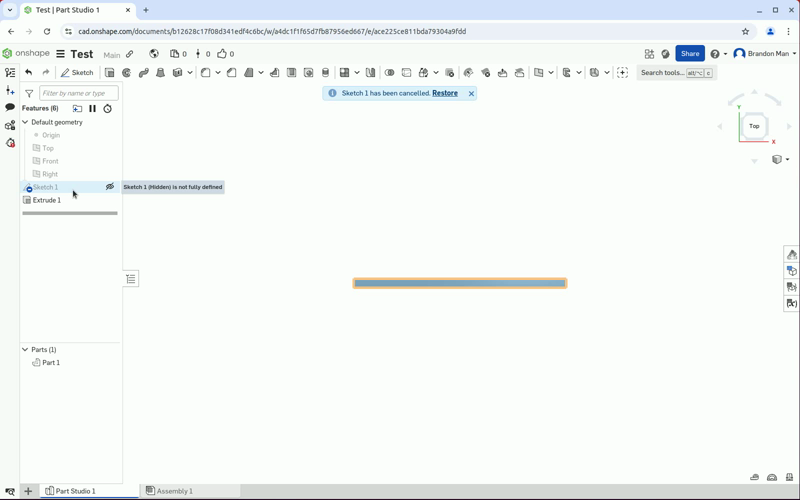
click(73, 189)
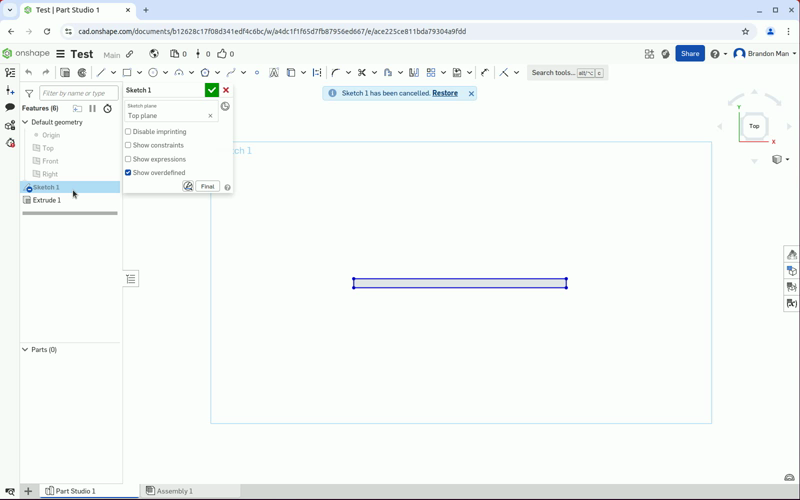
mouse_move(229, 92)
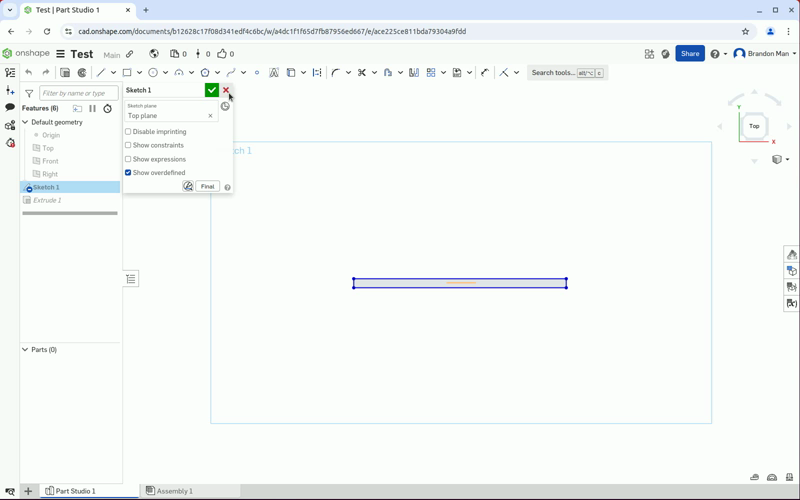
click(229, 92)
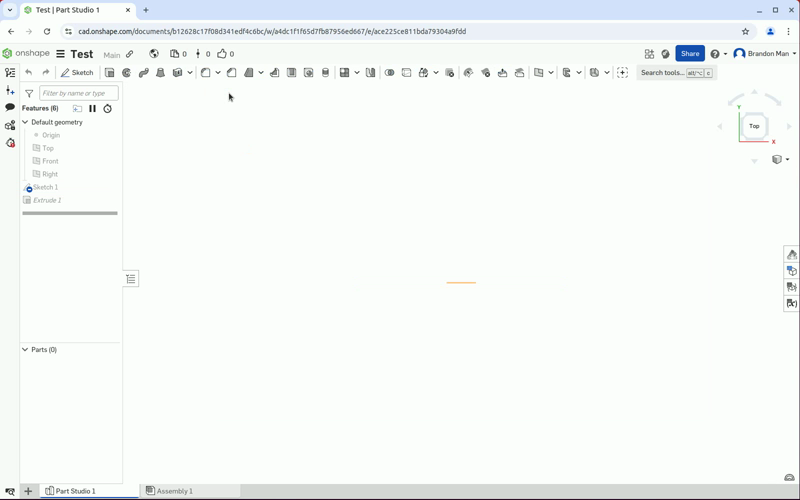
mouse_move(73, 352)
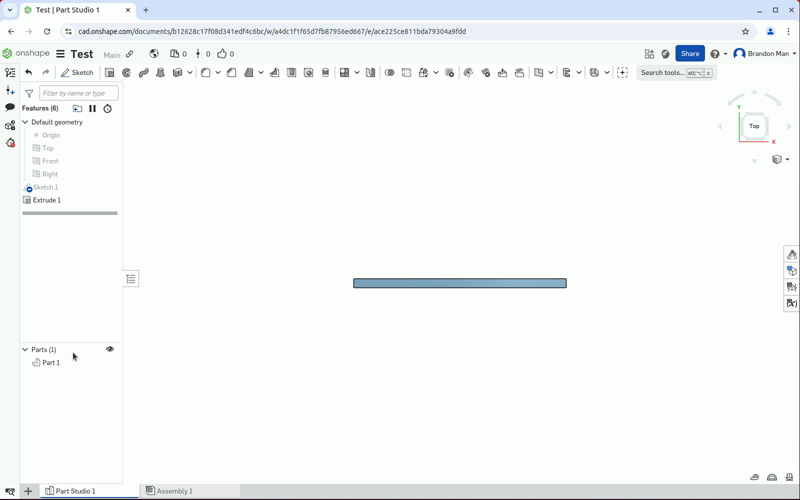
key(y)
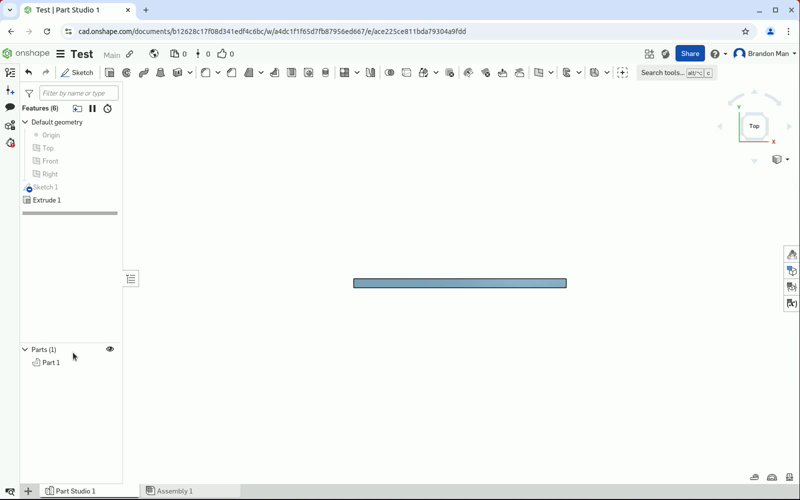
key(shift+p)
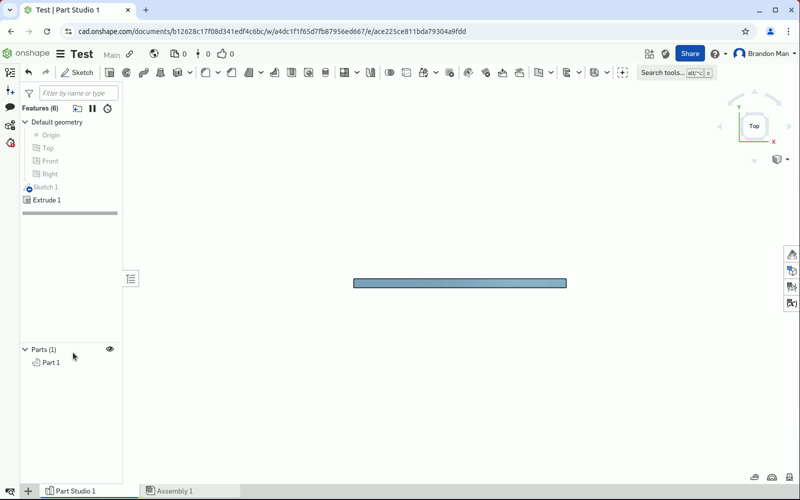
key(space)
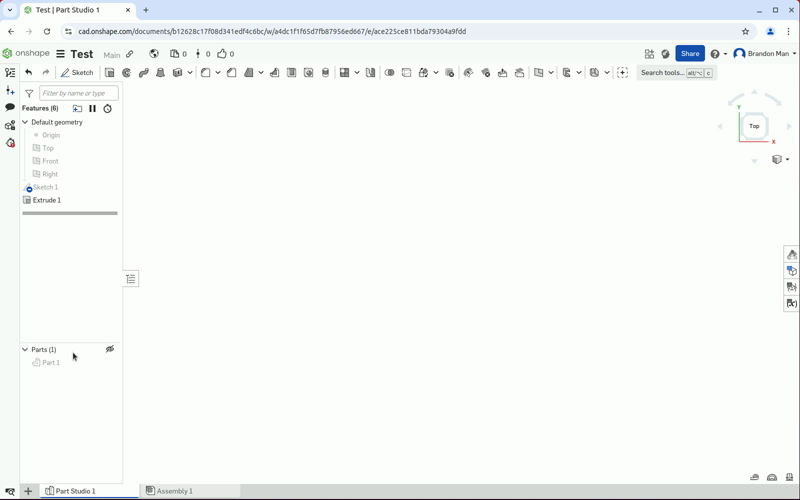
key_down(shift)
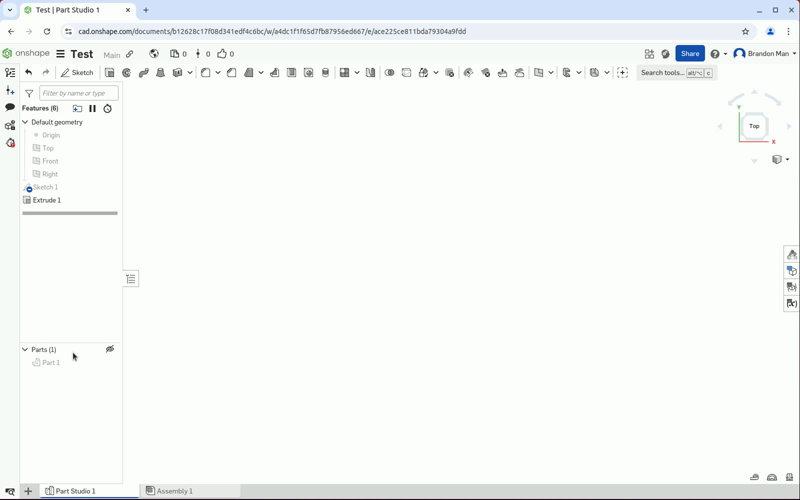
key(up)
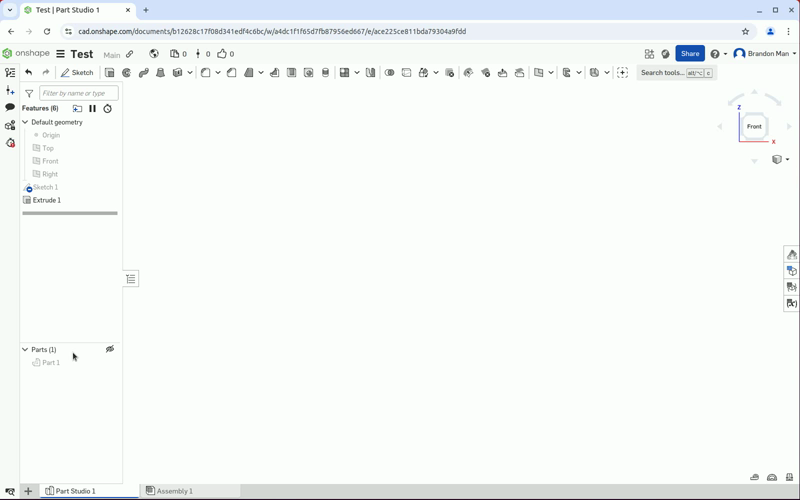
key_up(shift)
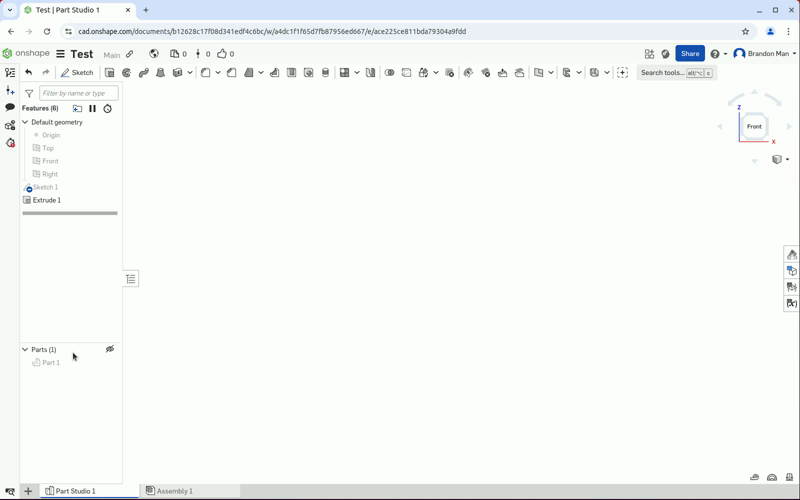
key(space)
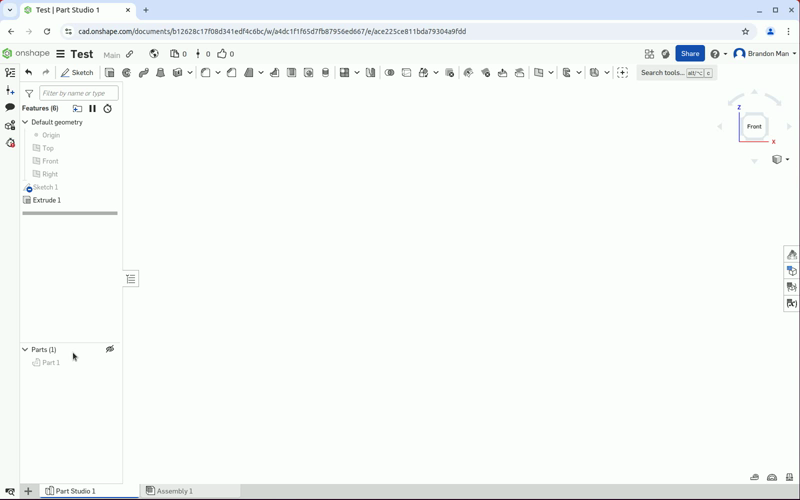
key_down(shift)
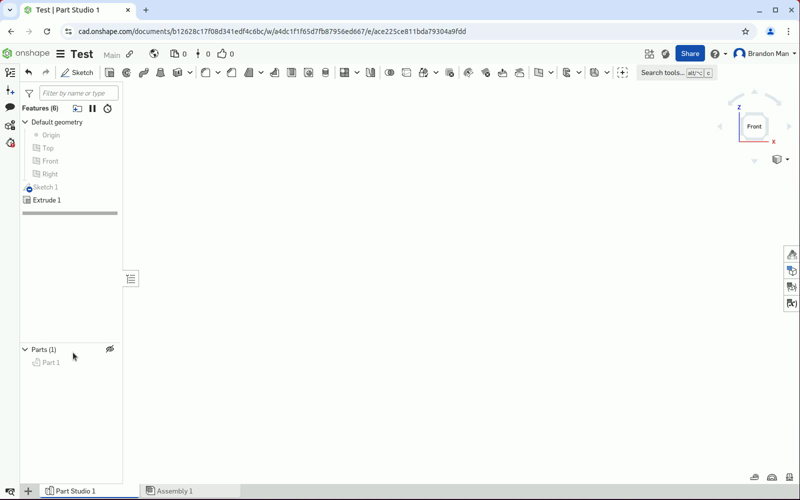
key(left)
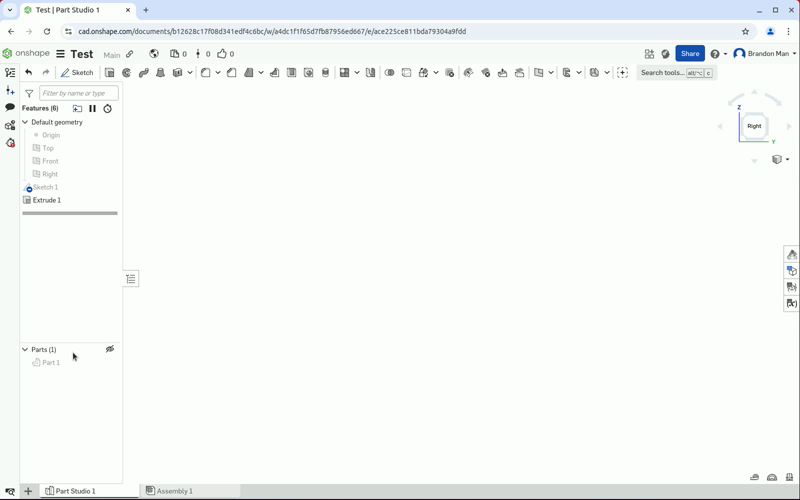
key_up(shift)
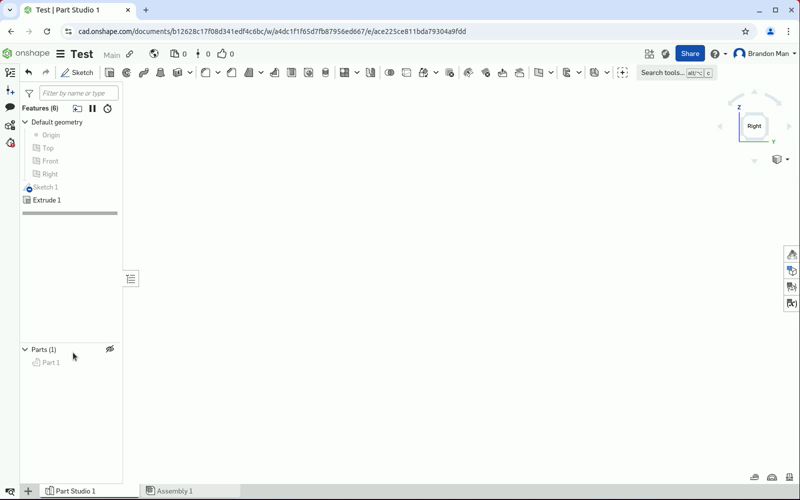
mouse_move(73, 352)
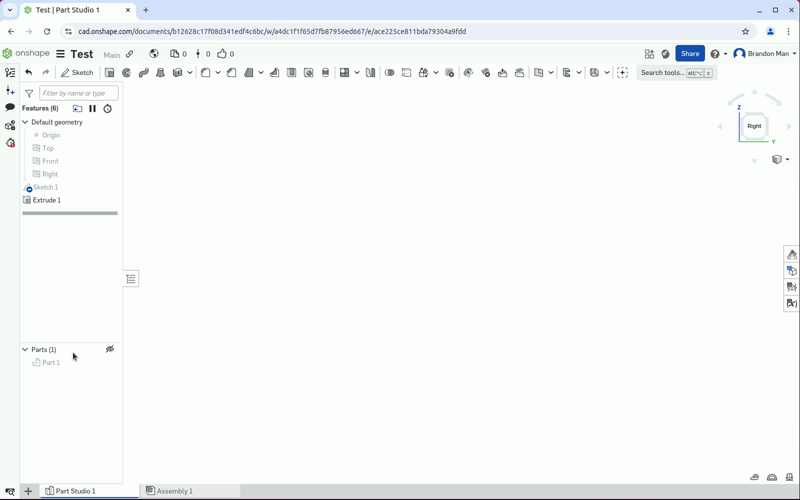
key(shift+y)
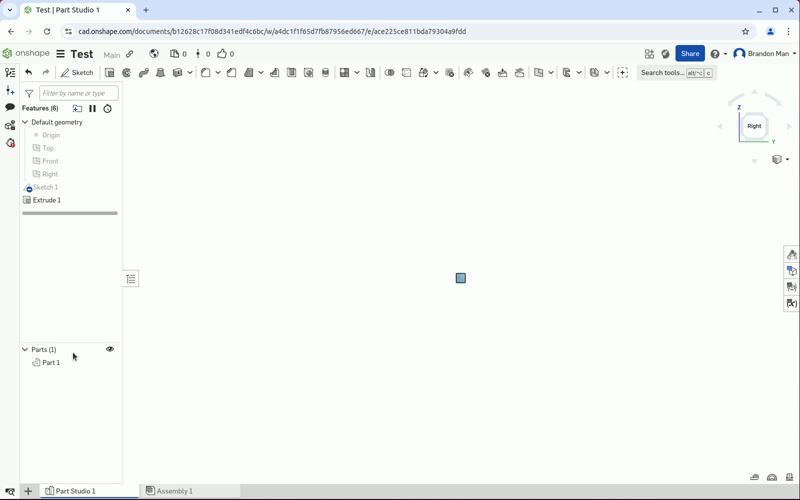
mouse_move(541, 75)
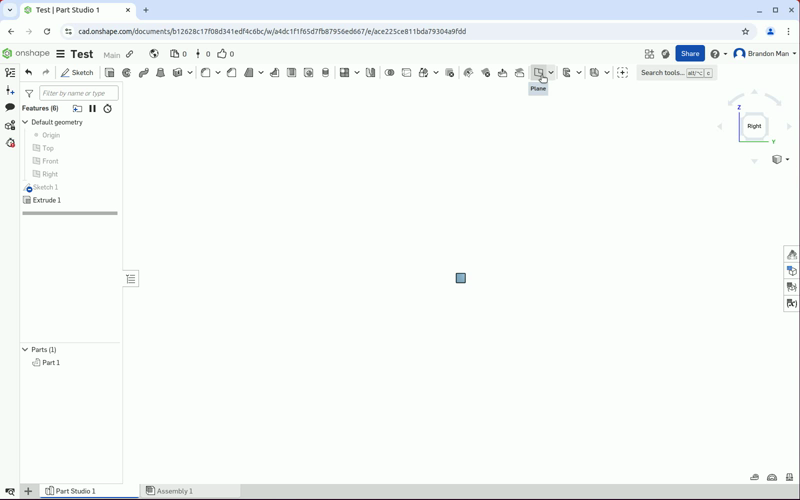
click(541, 75)
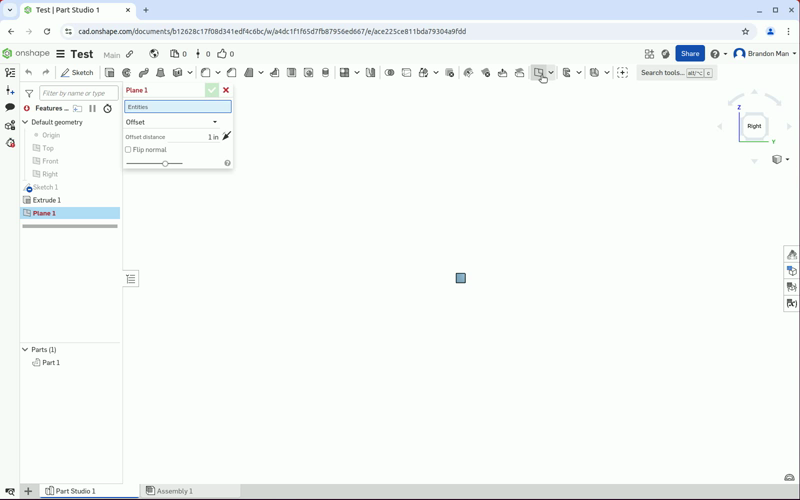
mouse_move(73, 176)
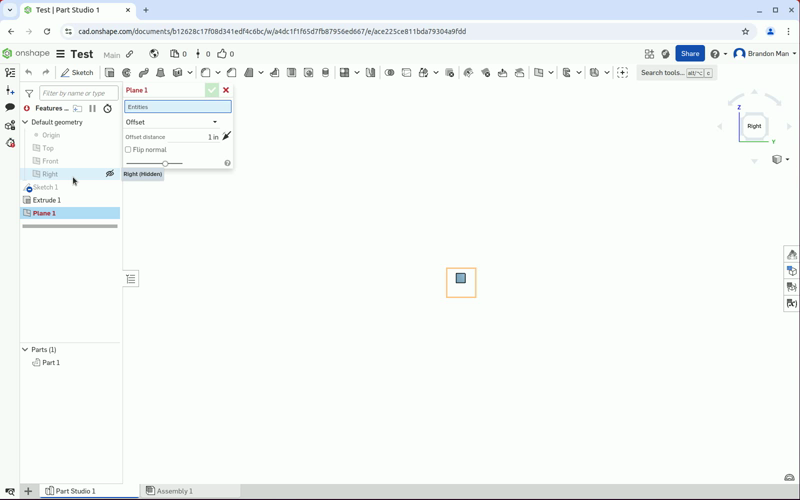
click(73, 176)
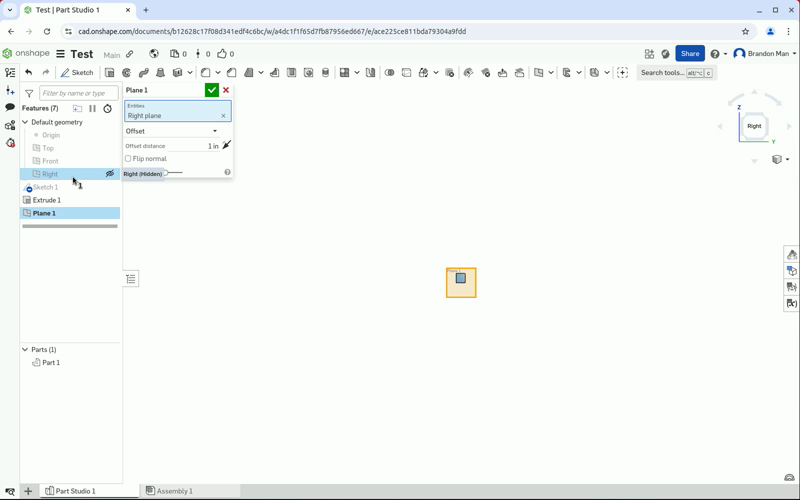
key(tab, 2)
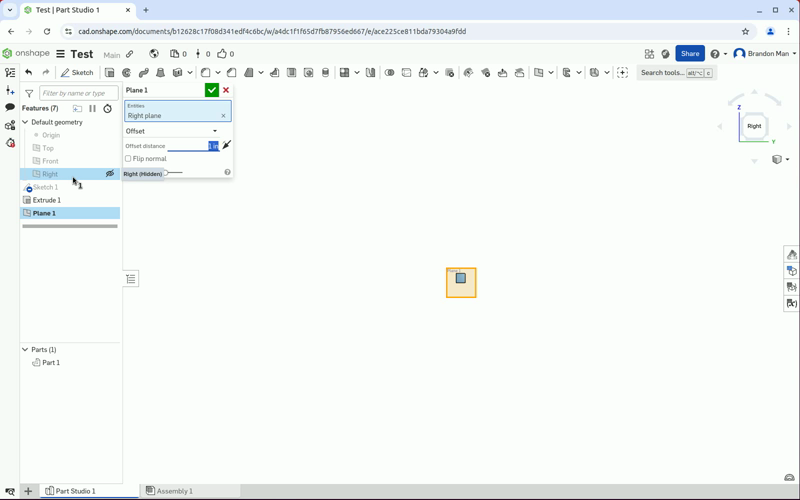
text(21.907)
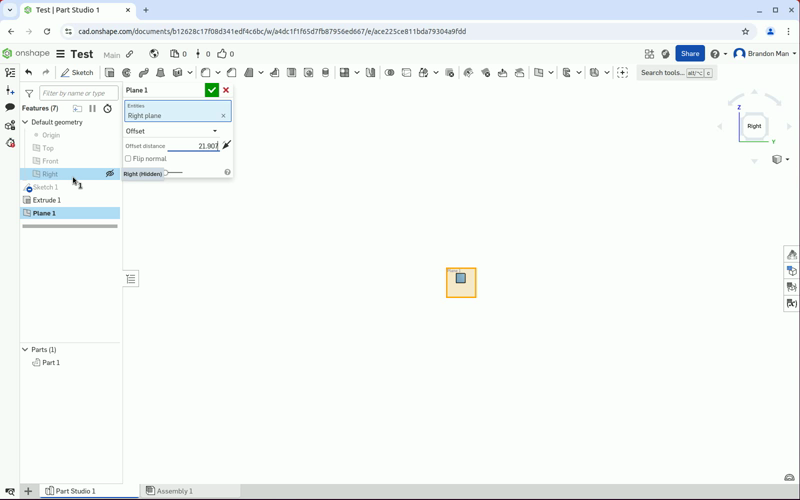
key(enter, 2)
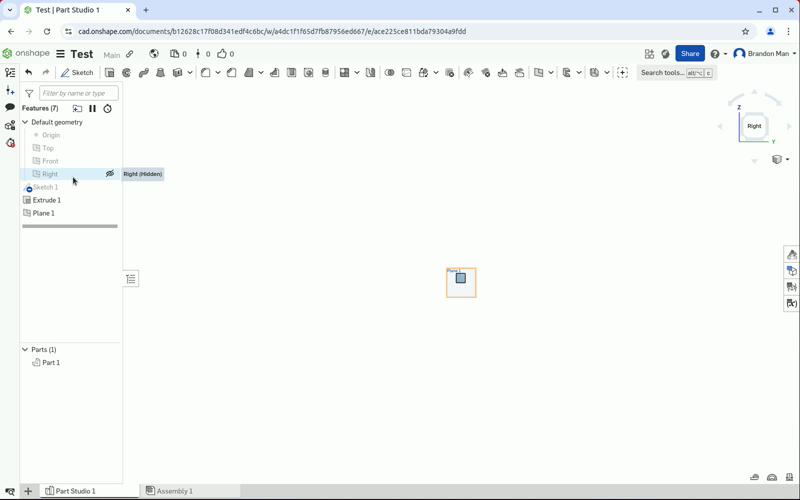
key(shift+s)
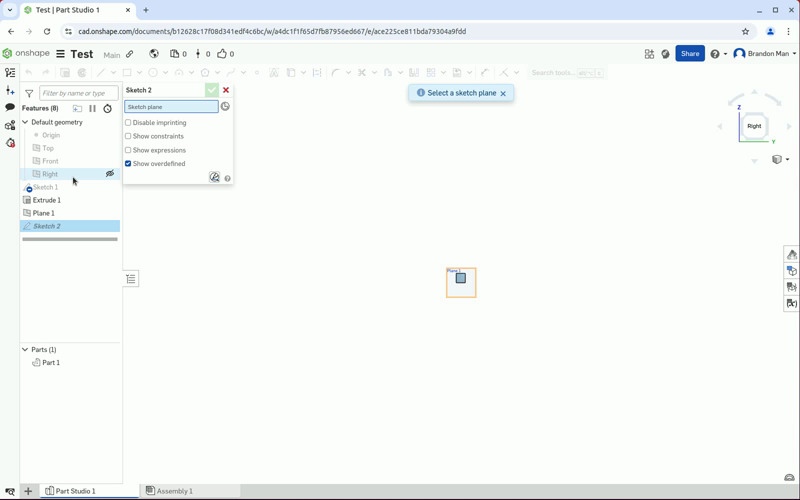
mouse_move(73, 215)
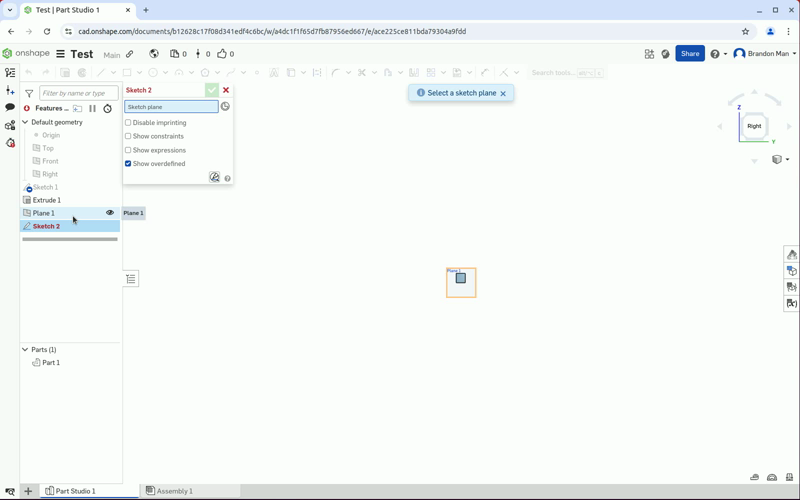
click(73, 215)
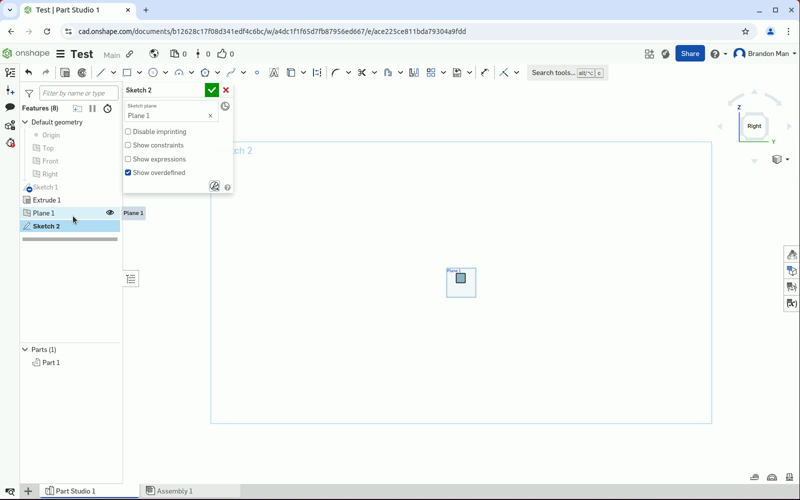
mouse_move(73, 352)
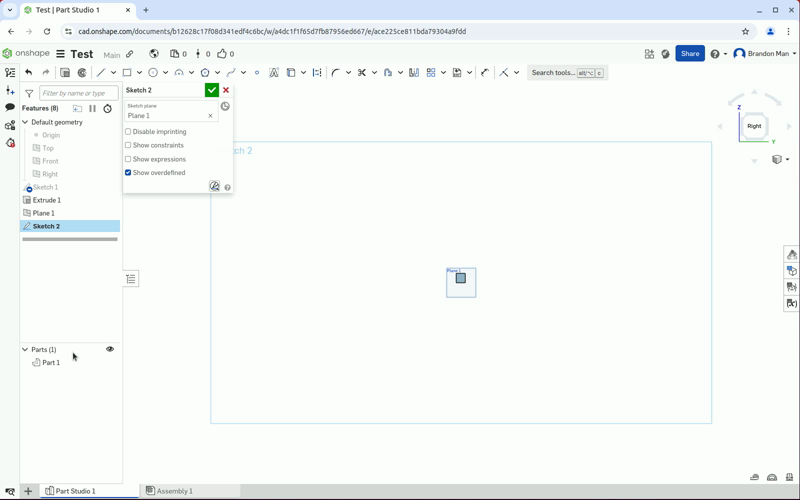
key(y)
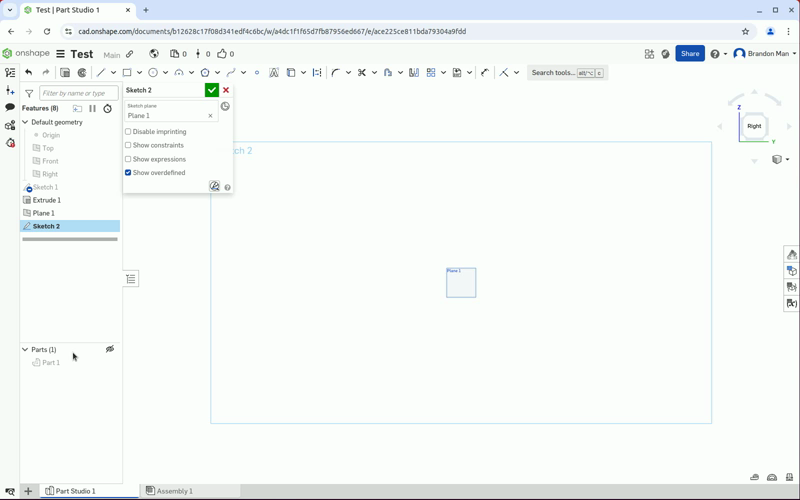
key(c)
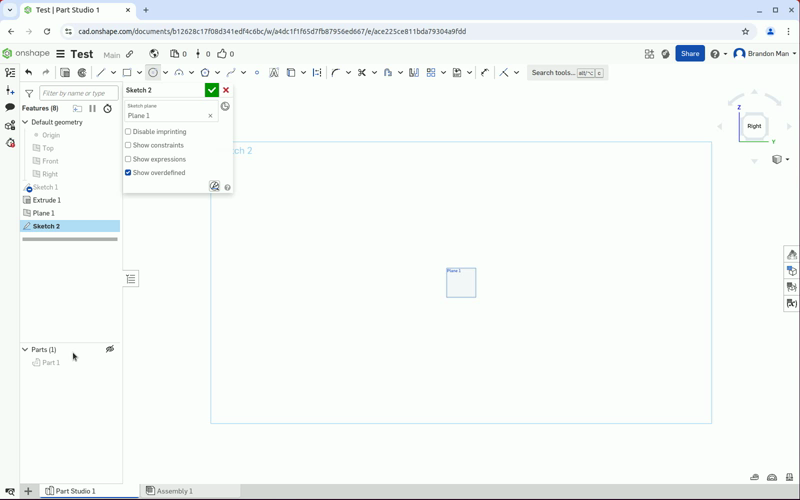
key_down(shift)
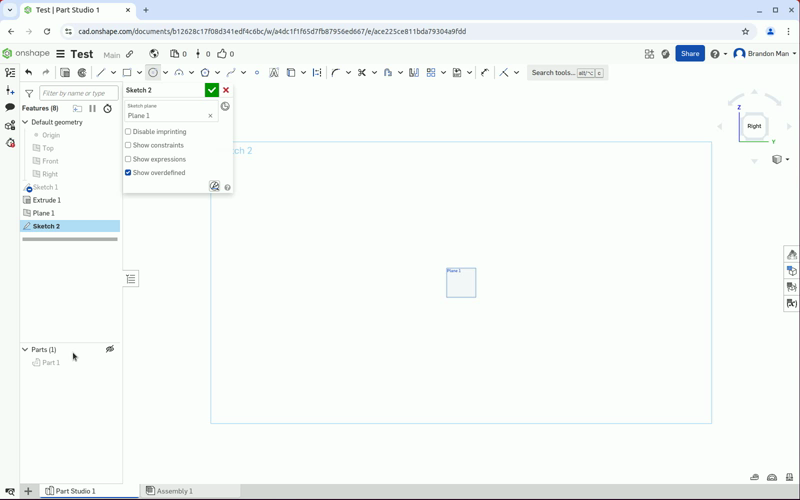
mouse_move(461, 278)
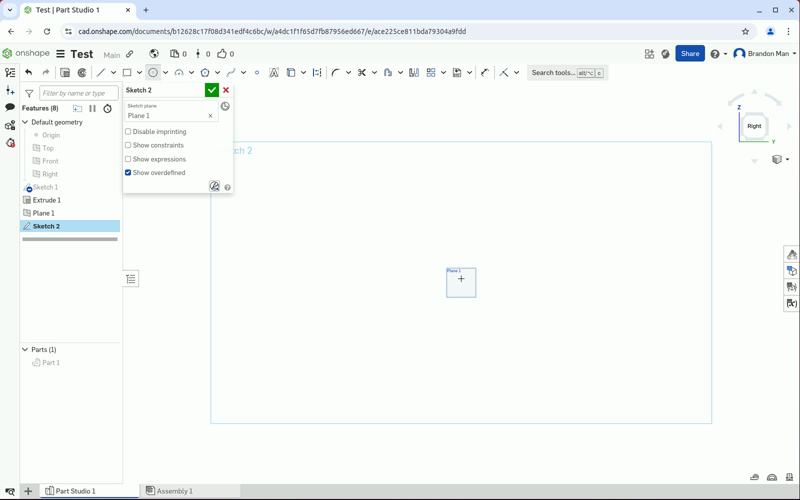
click(461, 278)
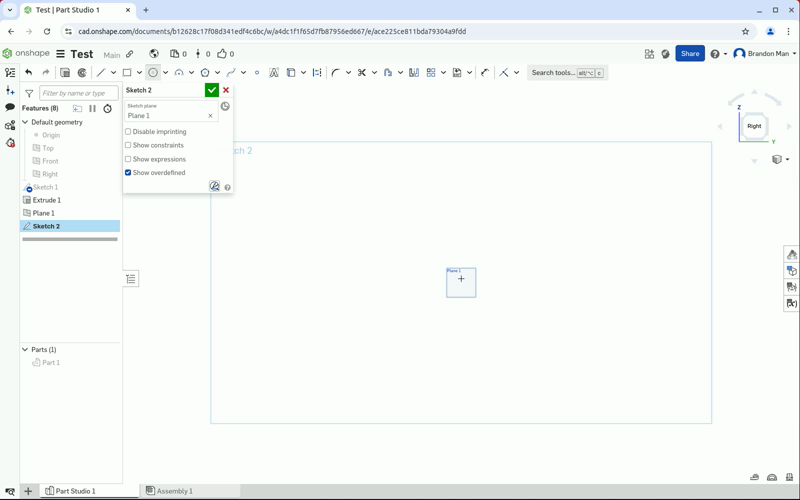
key_up(shift)
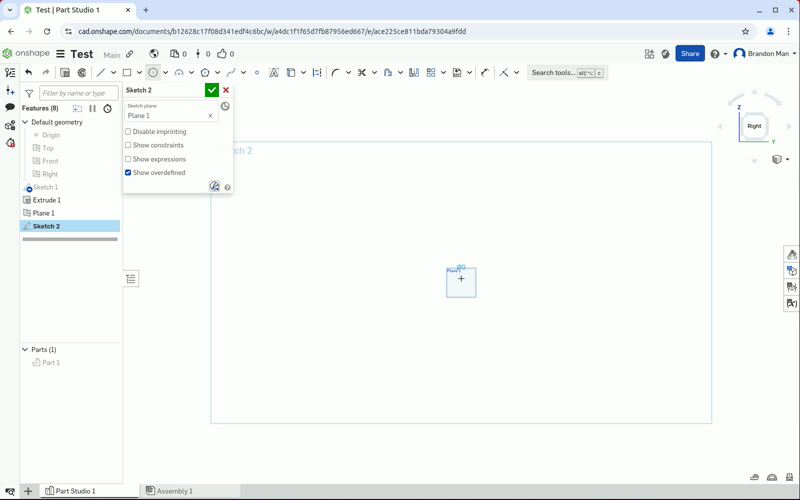
mouse_move(465, 278)
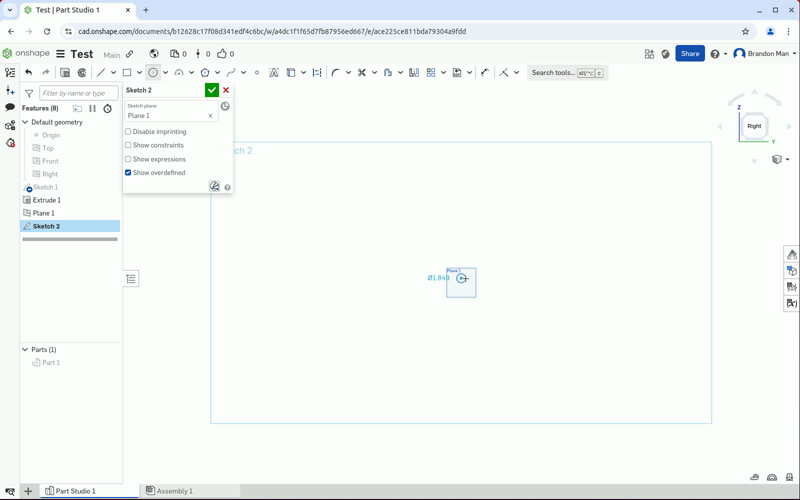
click(465, 278)
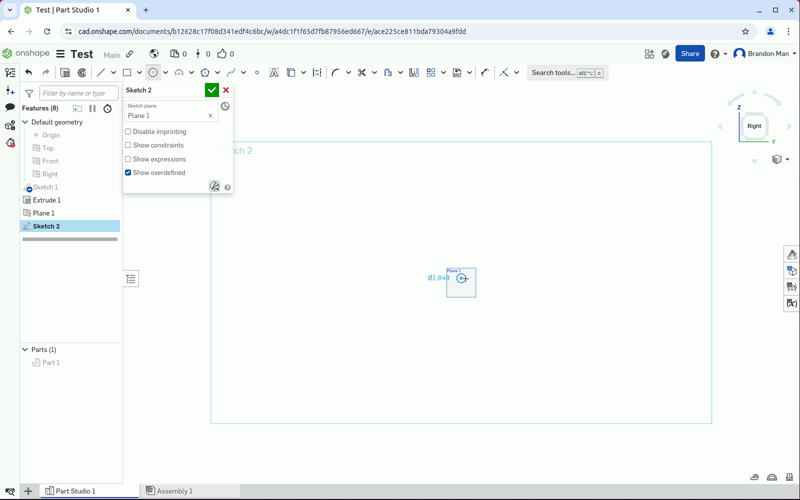
key(esc)
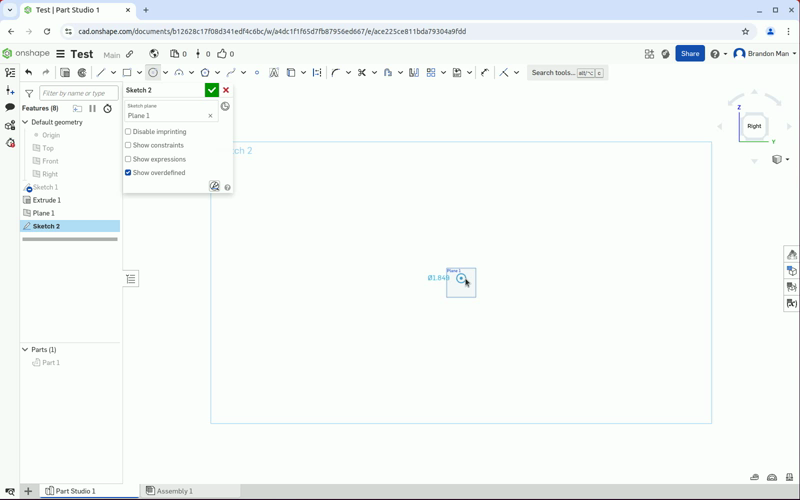
mouse_move(461, 278)
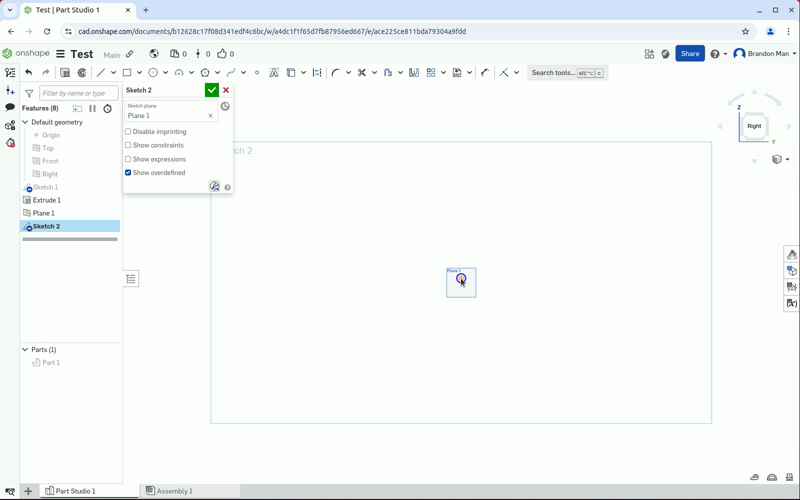
scroll(6)
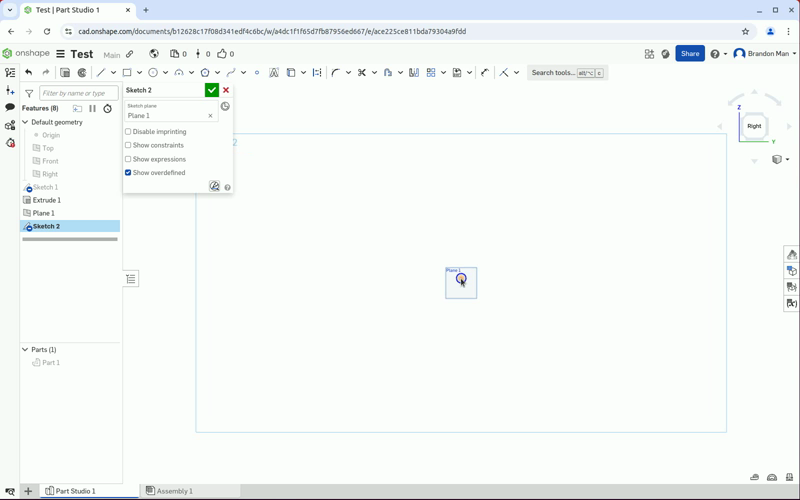
scroll(6)
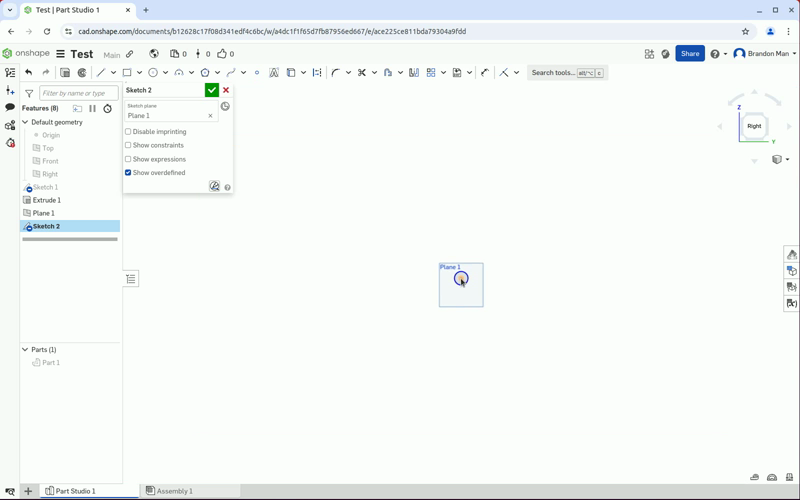
scroll(6)
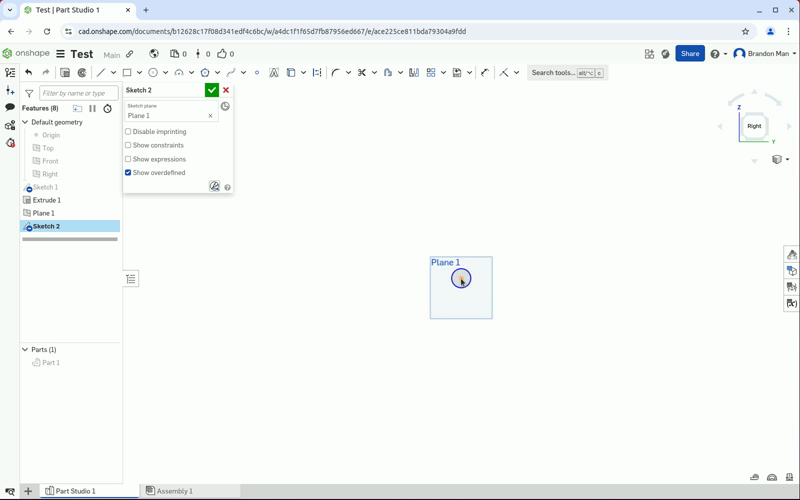
scroll(6)
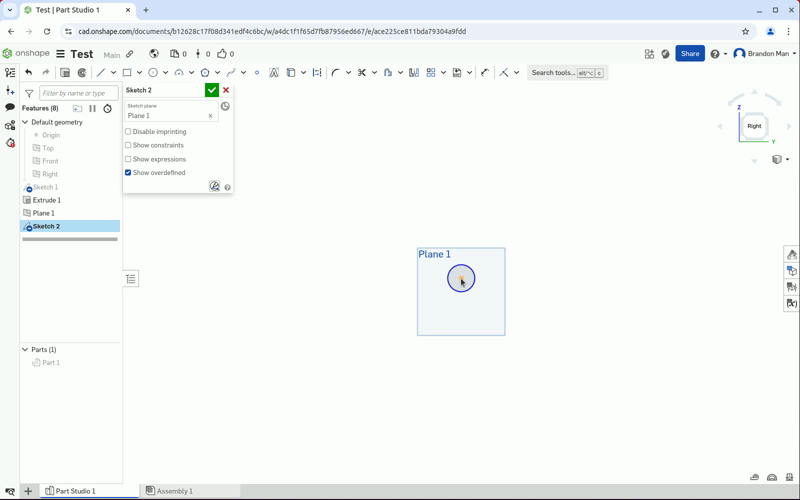
scroll(6)
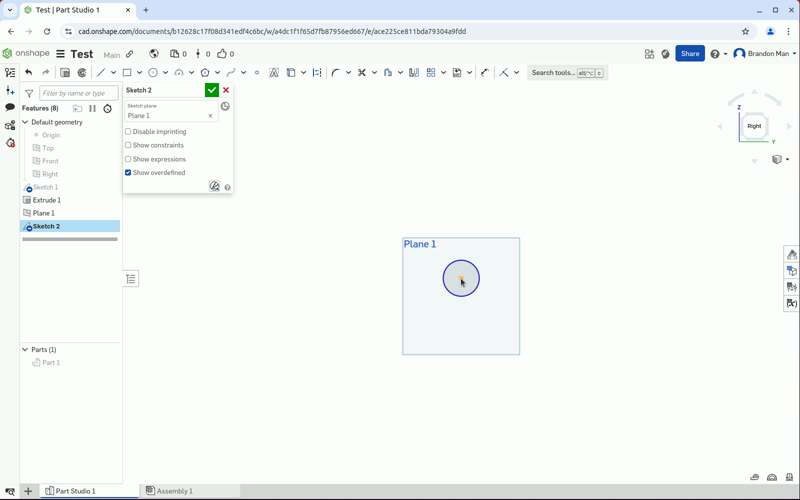
scroll(6)
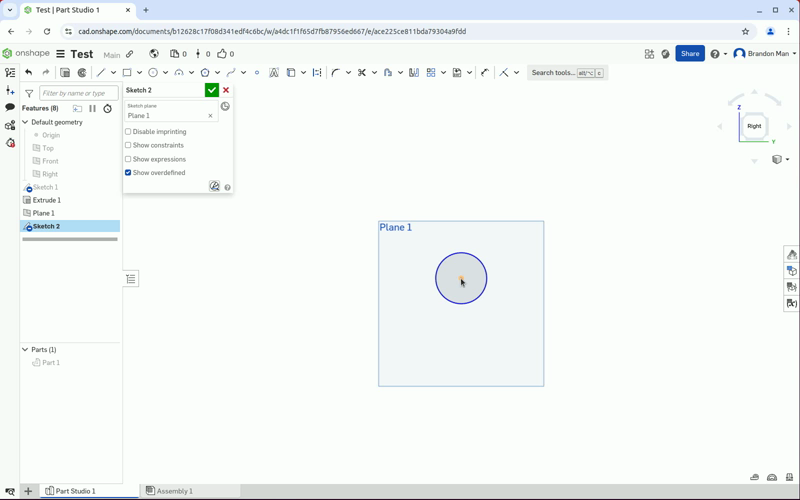
scroll(6)
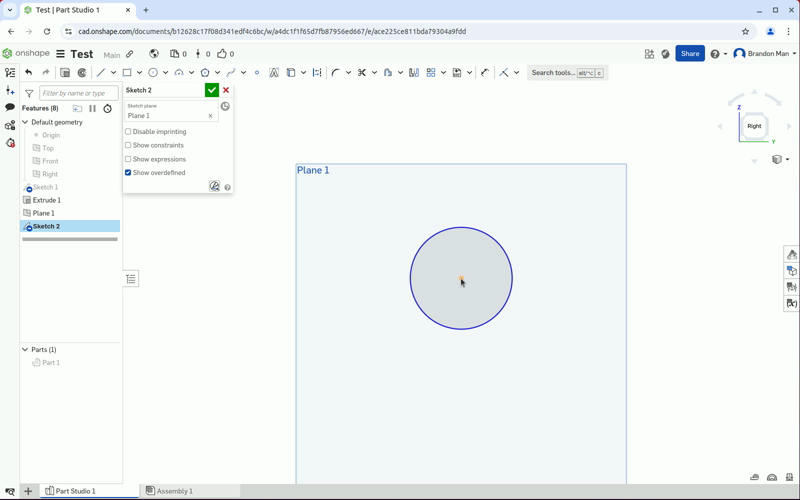
click(461, 278)
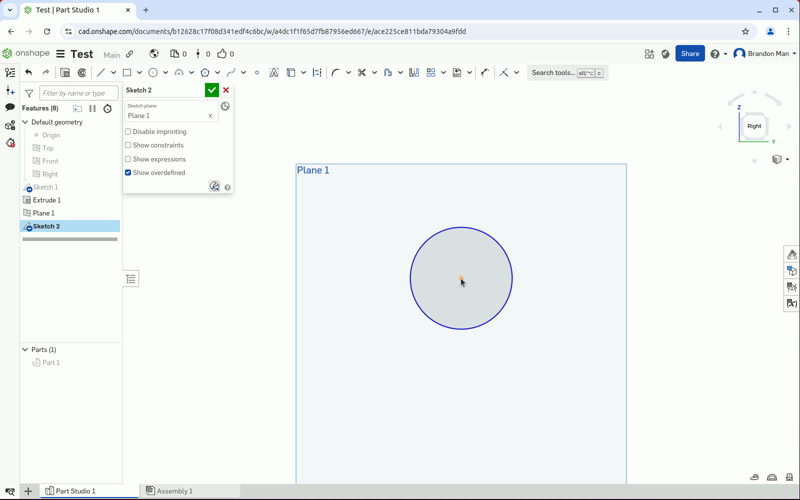
scroll(-6)
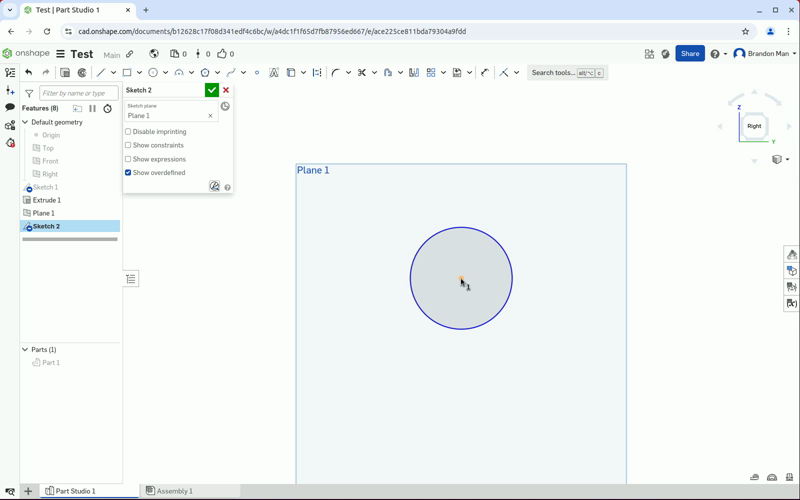
scroll(-6)
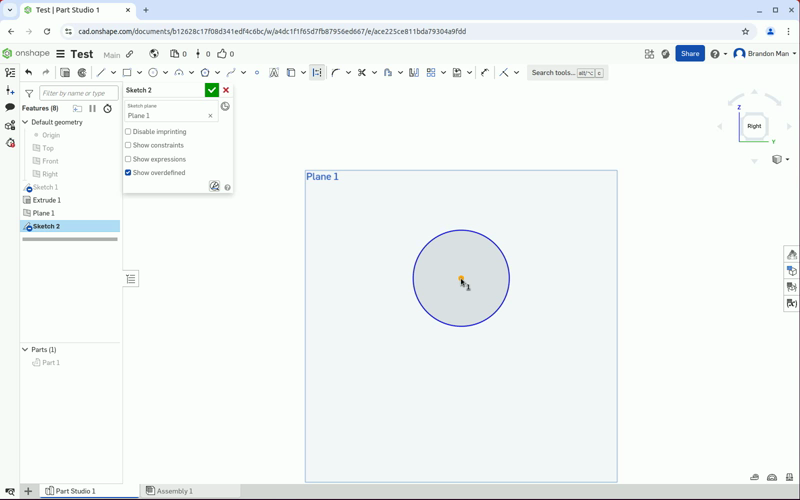
scroll(-6)
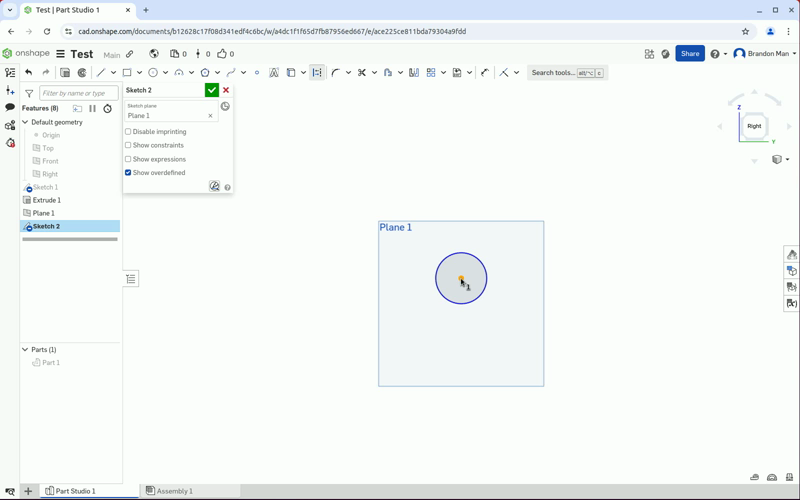
scroll(-6)
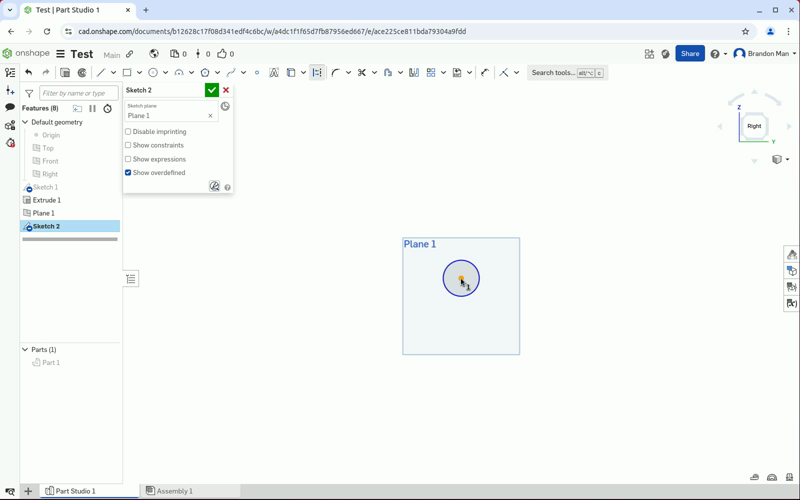
scroll(-6)
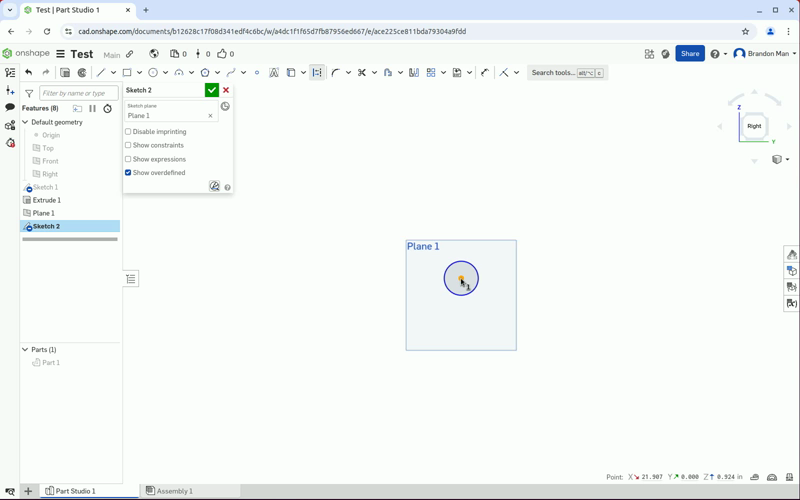
scroll(-6)
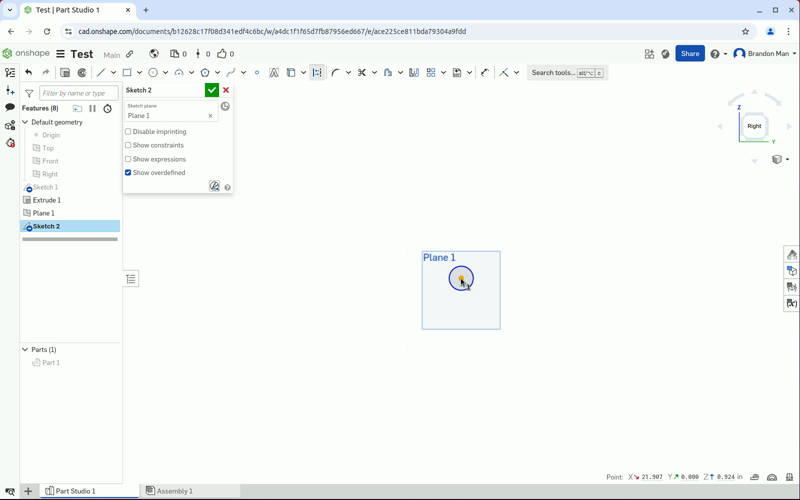
scroll(-6)
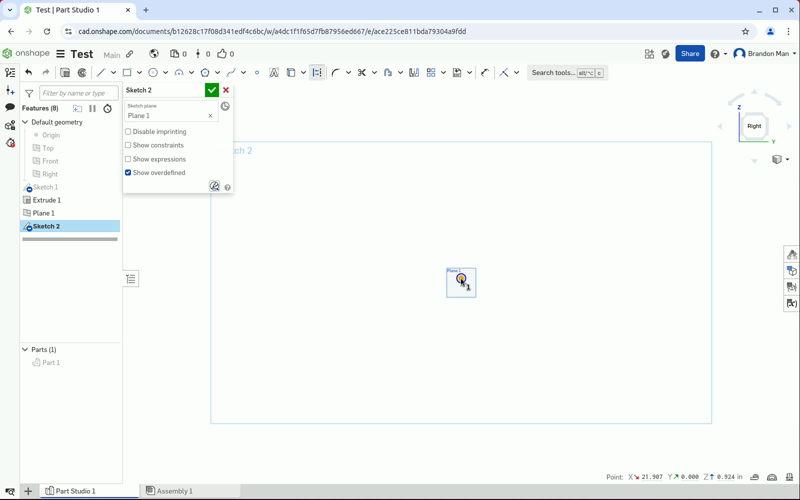
mouse_move(73, 352)
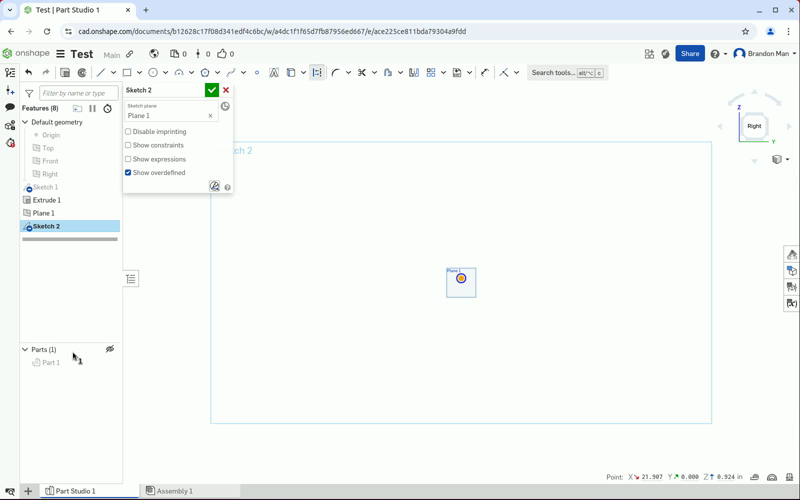
key(shift+y)
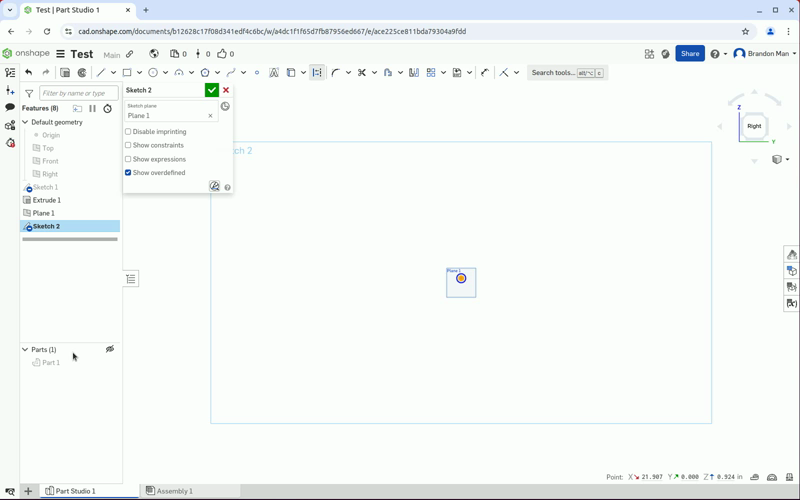
key(shift+e)
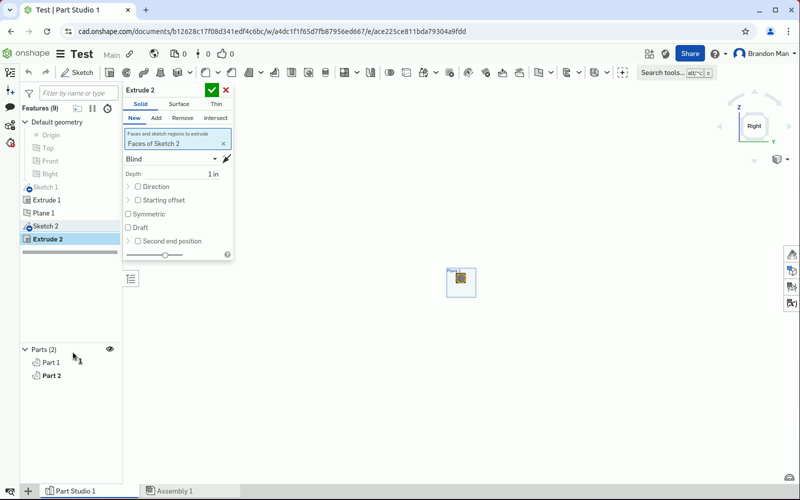
mouse_move(143, 106)
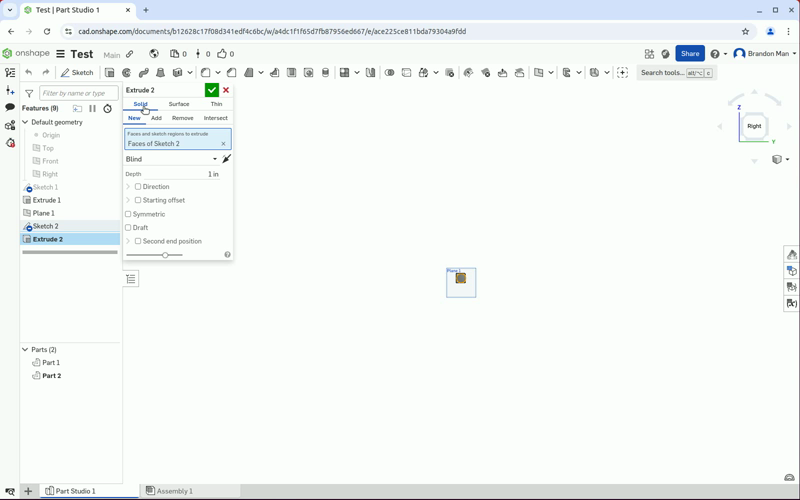
click(143, 106)
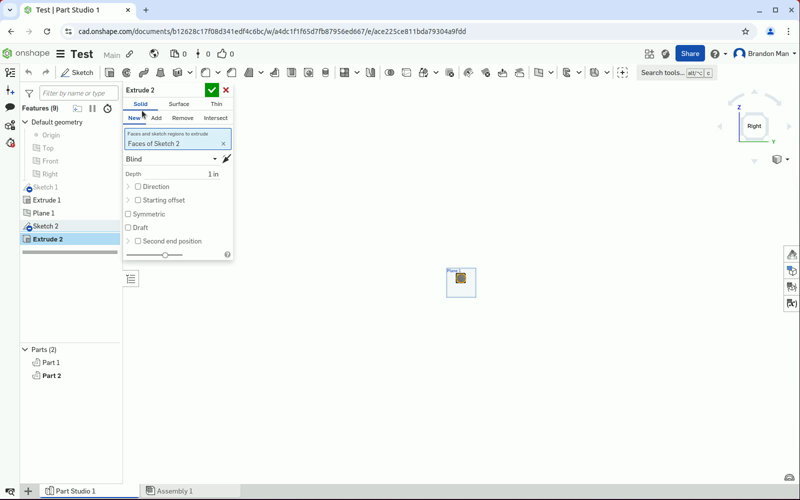
mouse_move(137, 120)
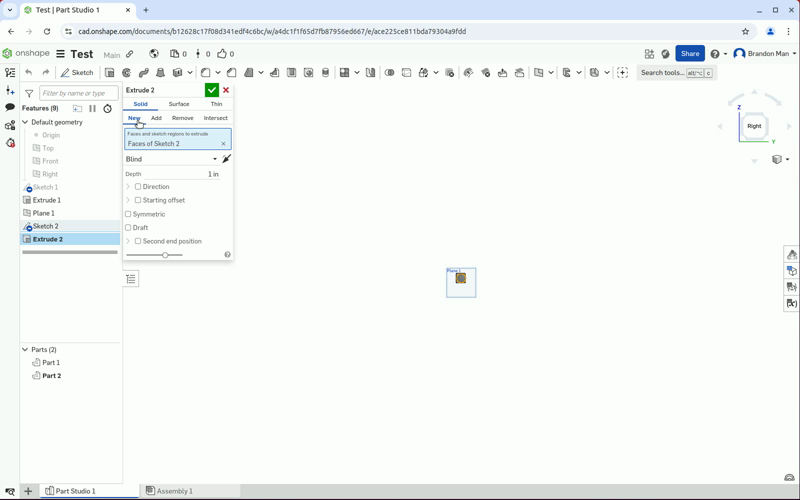
click(137, 120)
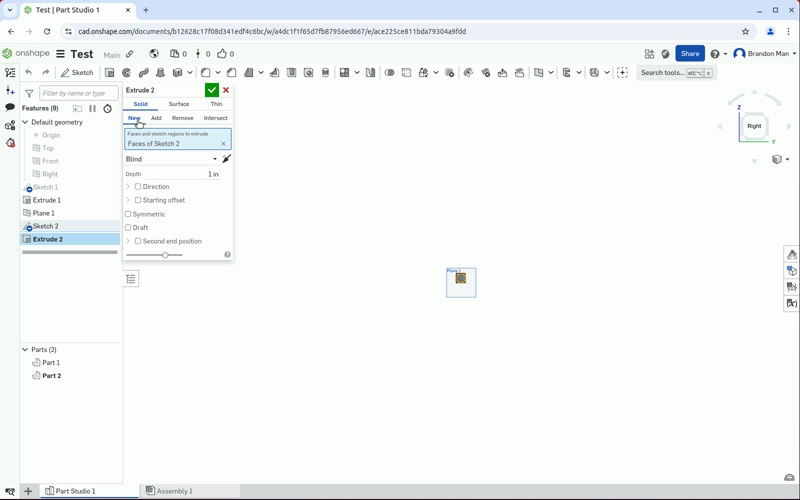
key(tab, 4)
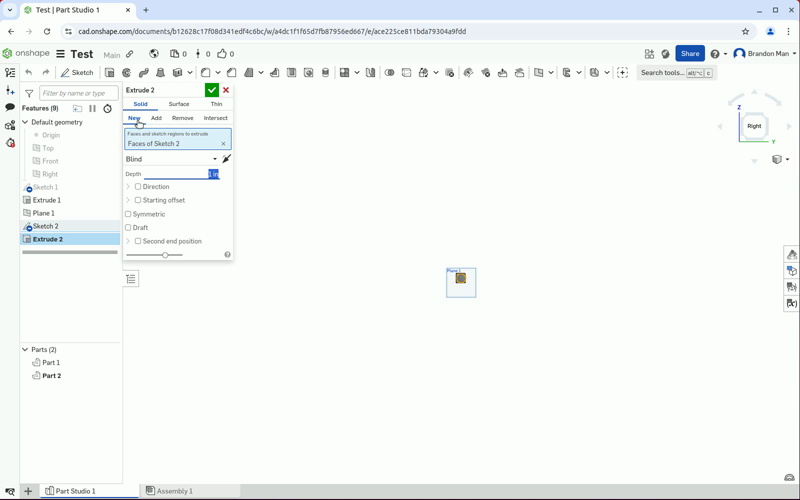
text(1.204)
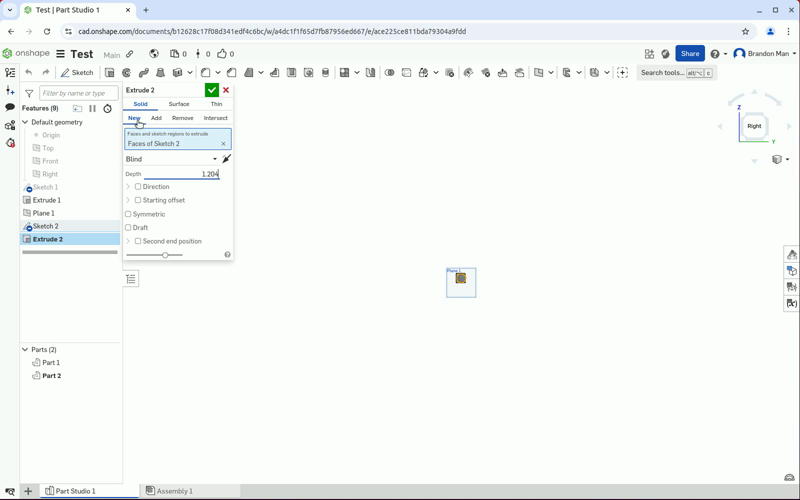
key(enter)
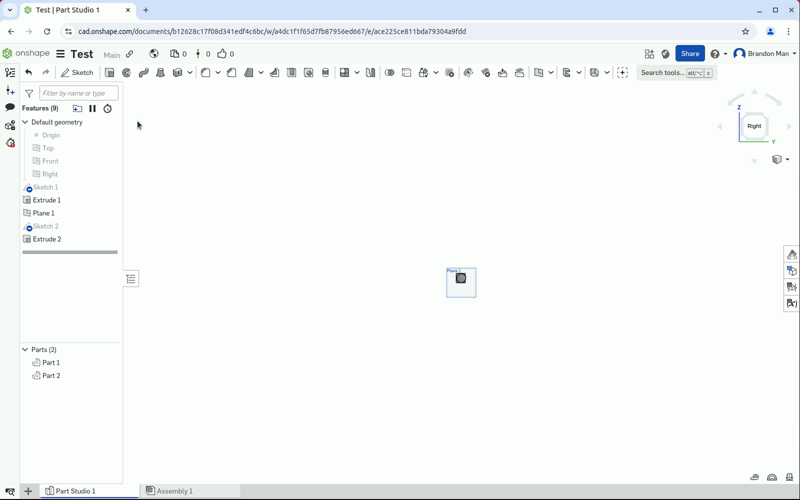
key(shift+h)
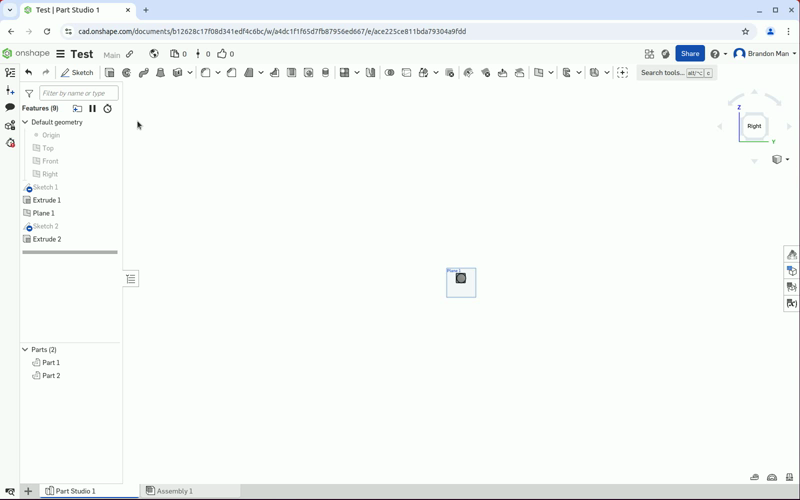
key(shift+h)
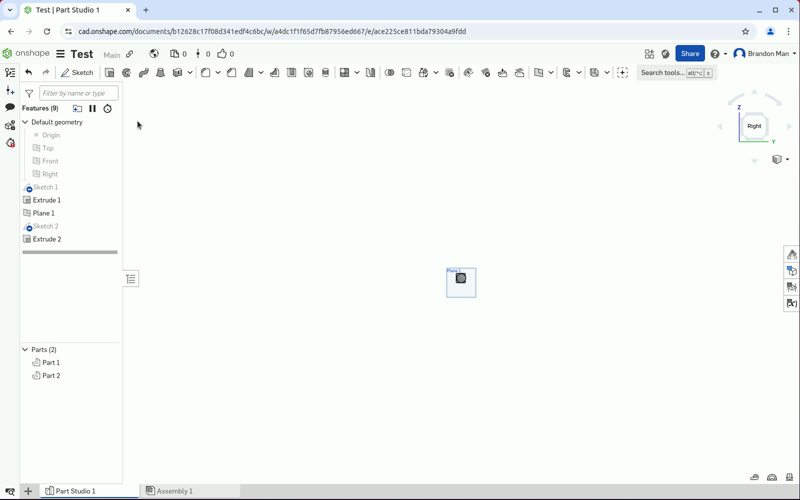
mouse_move(73, 189)
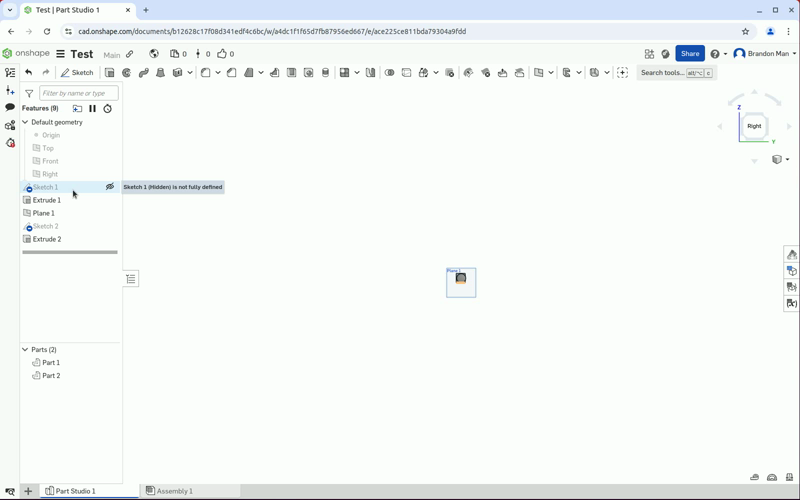
click(73, 189)
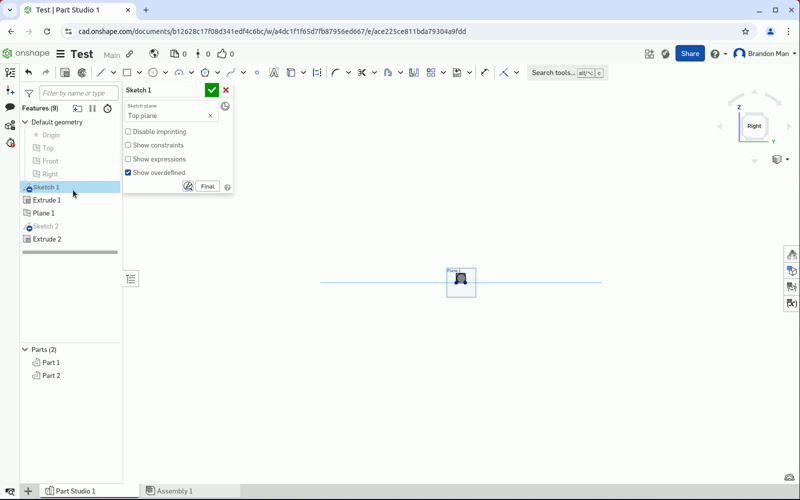
mouse_move(229, 92)
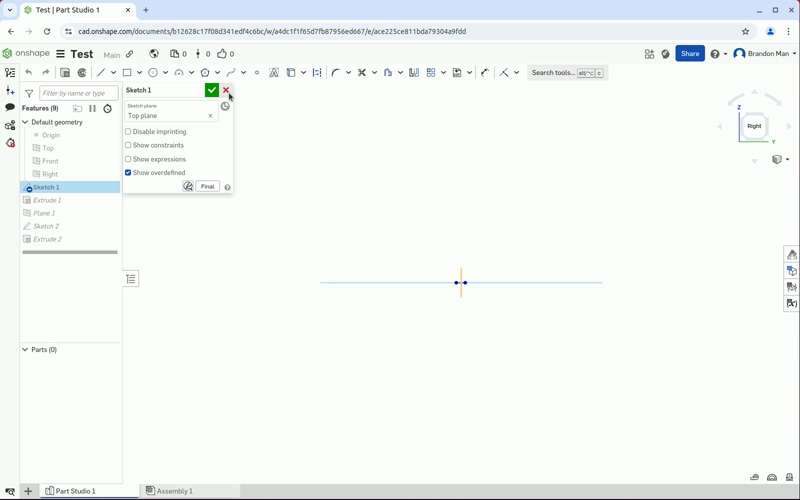
click(229, 92)
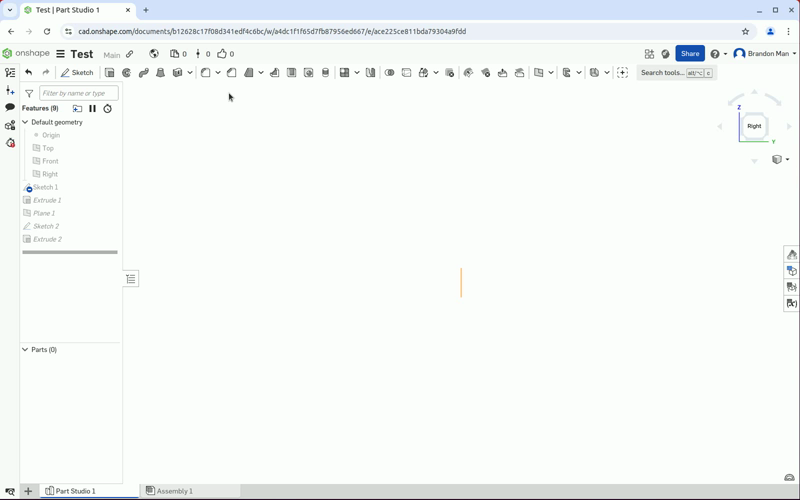
mouse_move(541, 75)
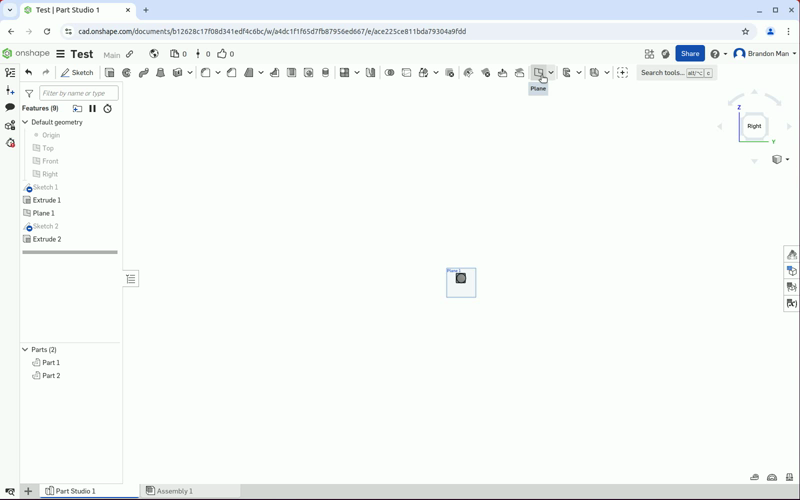
click(541, 75)
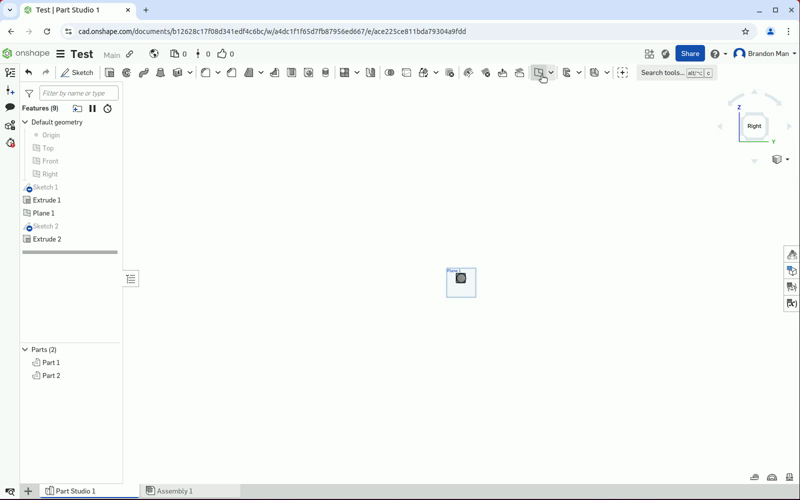
mouse_move(73, 176)
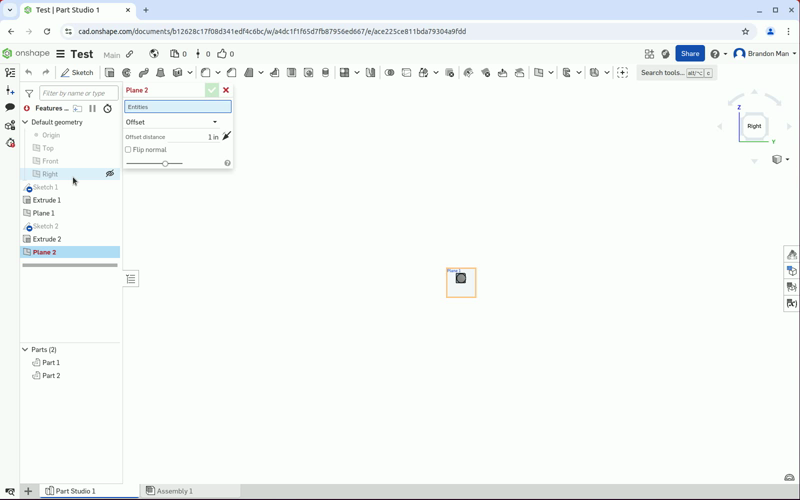
click(73, 176)
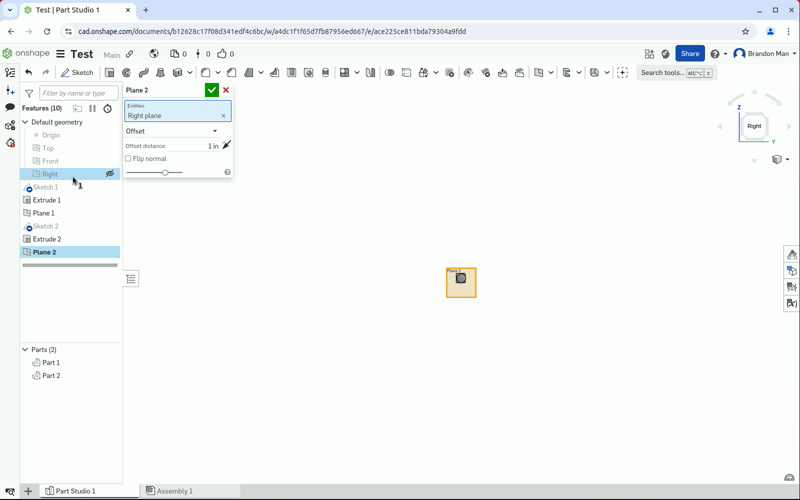
key(tab, 2)
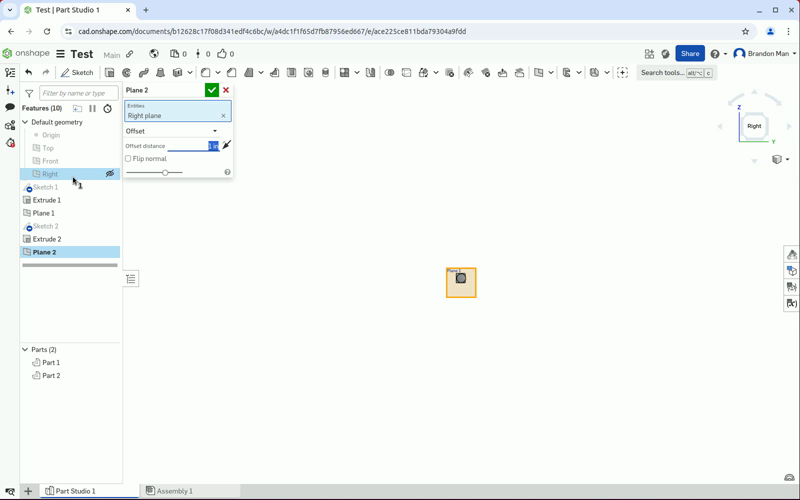
text(21.907)
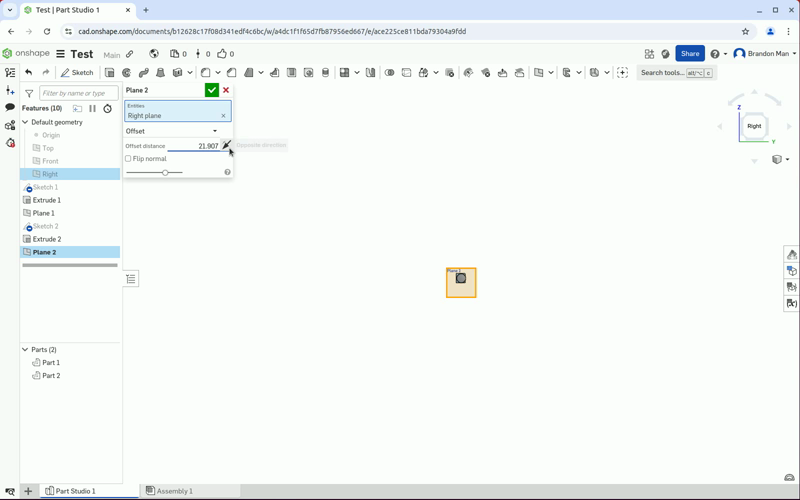
mouse_move(229, 147)
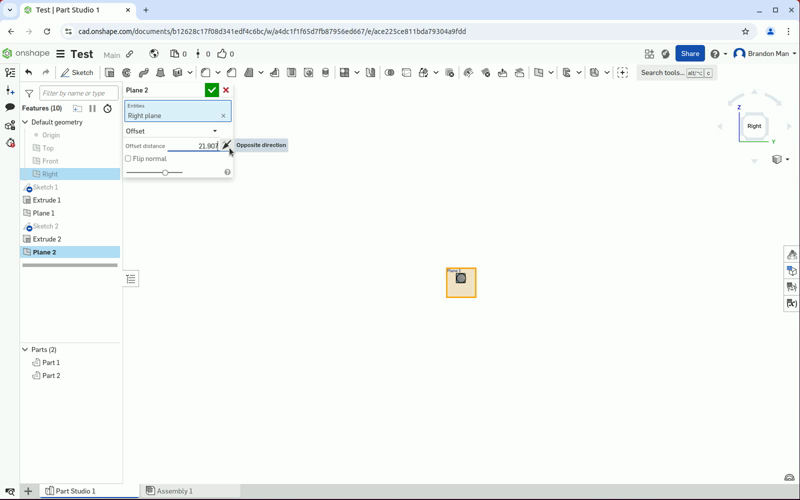
click(229, 147)
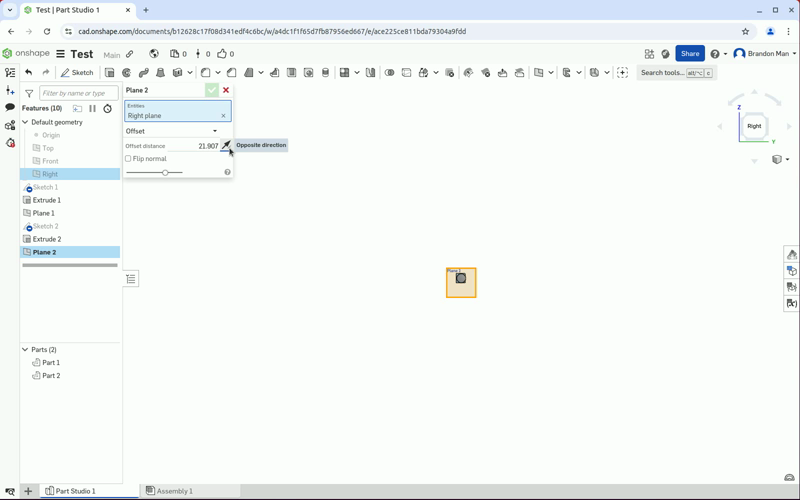
key(enter, 2)
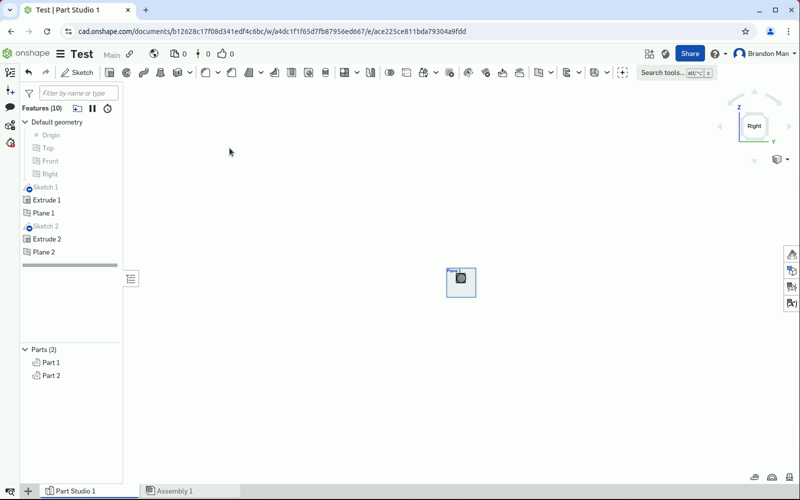
key(shift+s)
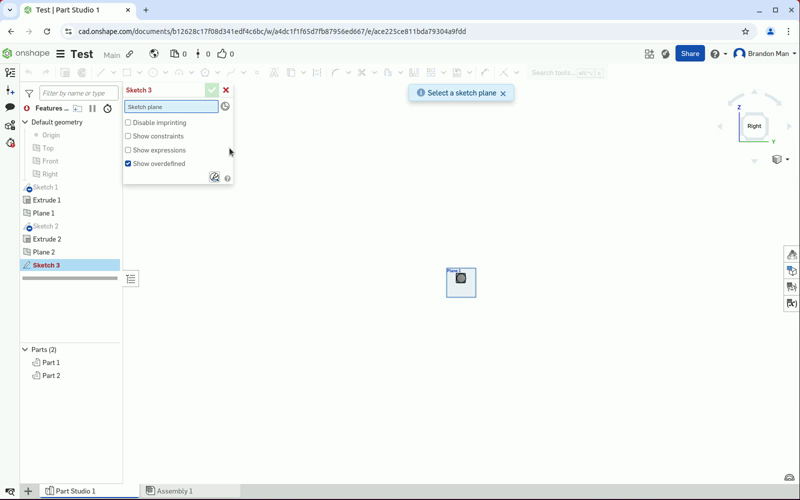
mouse_move(73, 254)
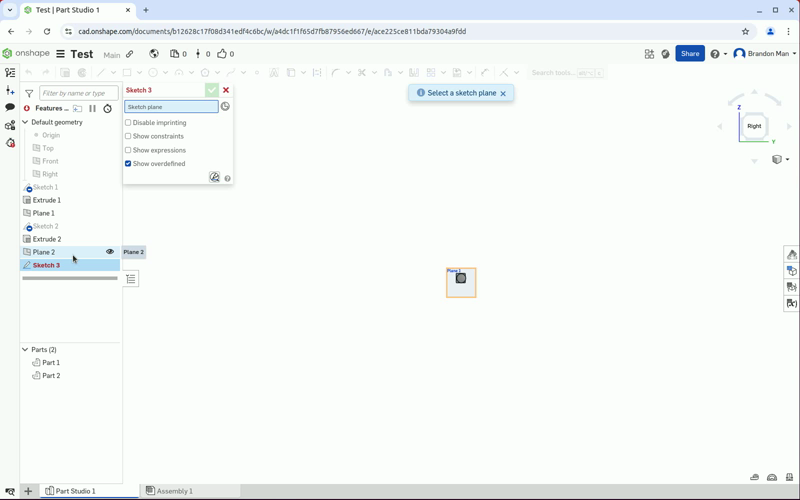
click(73, 254)
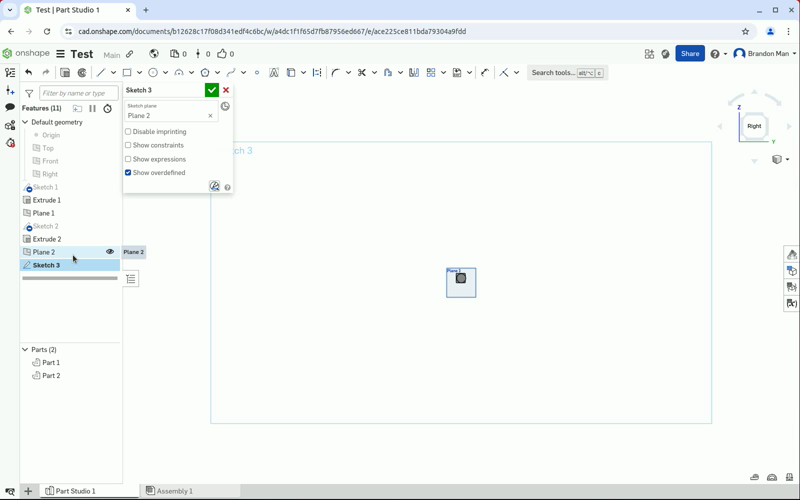
mouse_move(73, 352)
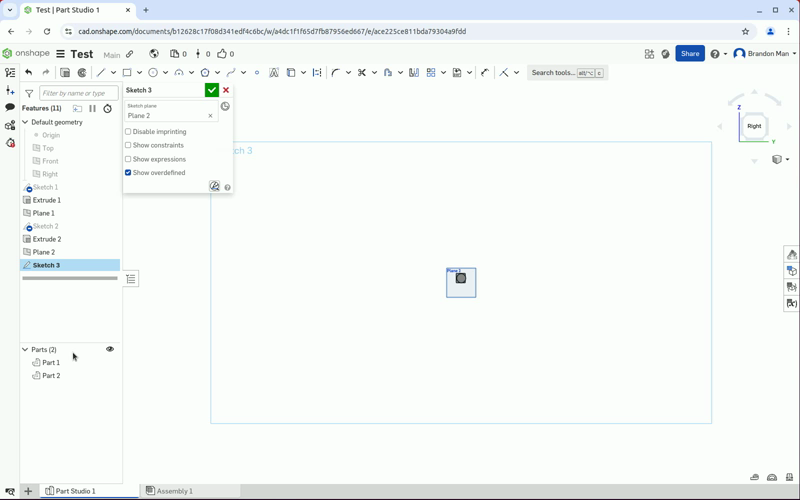
key(y)
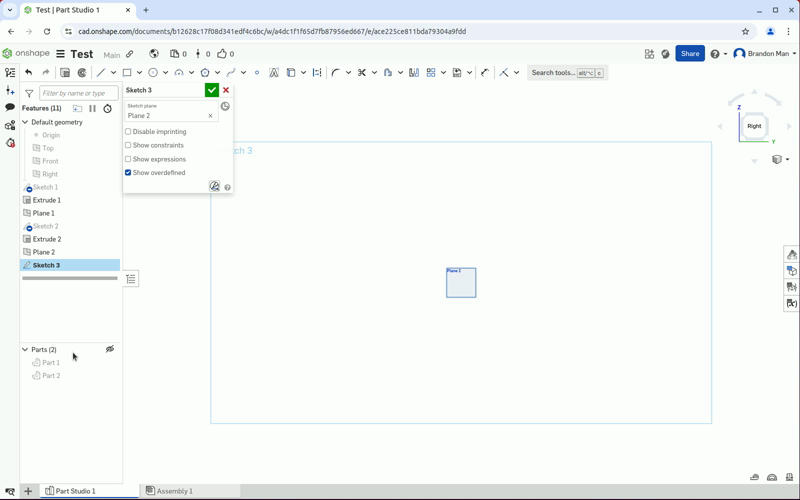
key(c)
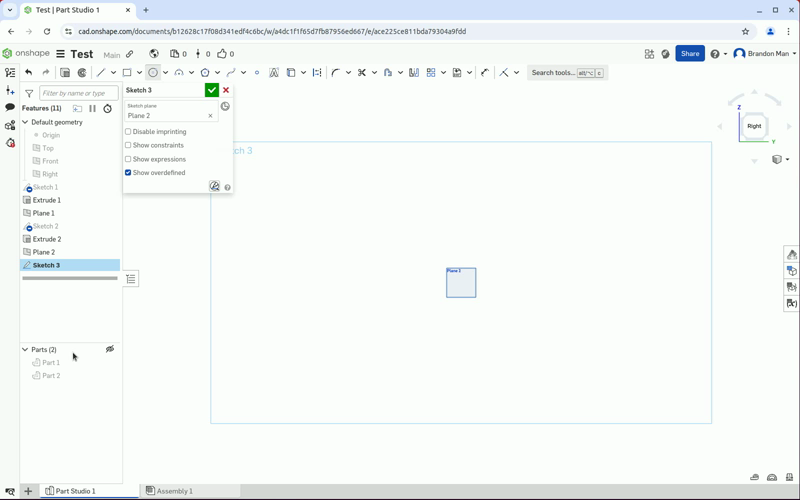
key_down(shift)
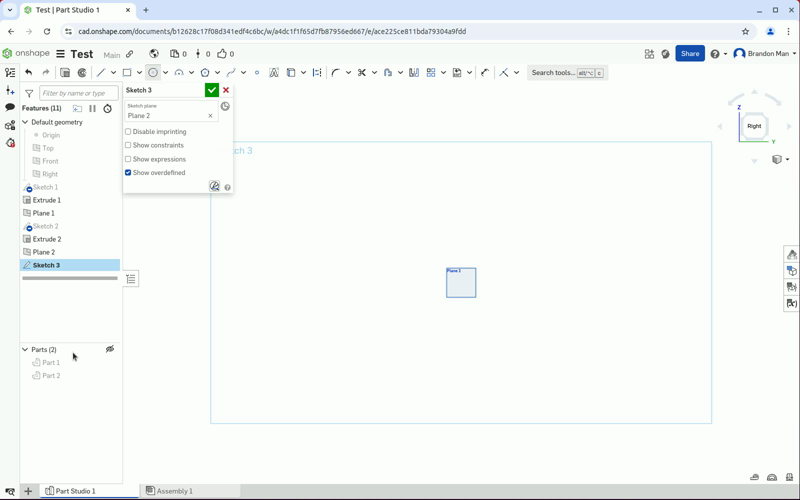
mouse_move(461, 278)
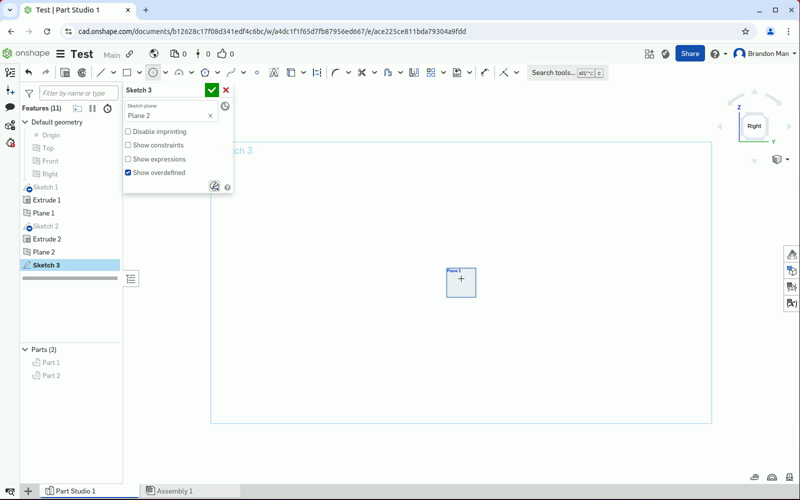
click(461, 278)
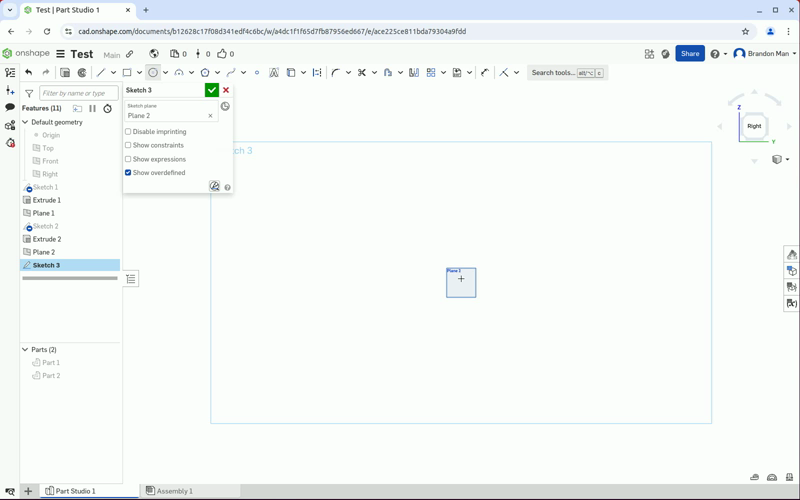
key_up(shift)
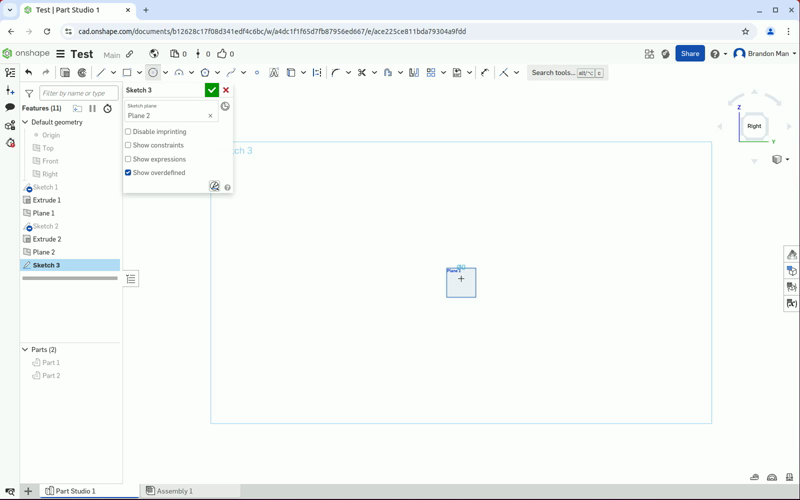
mouse_move(465, 278)
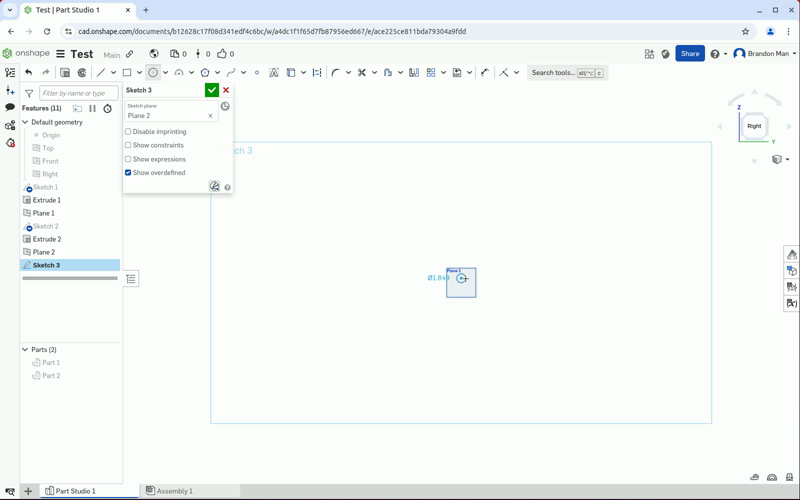
click(465, 278)
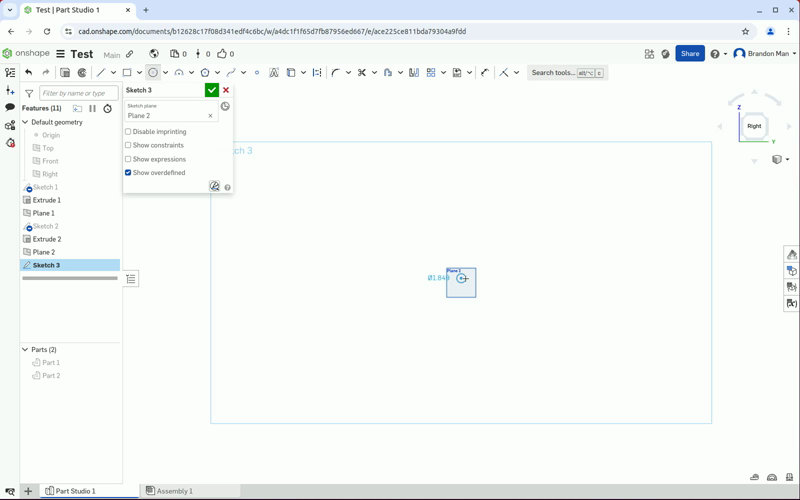
key(esc)
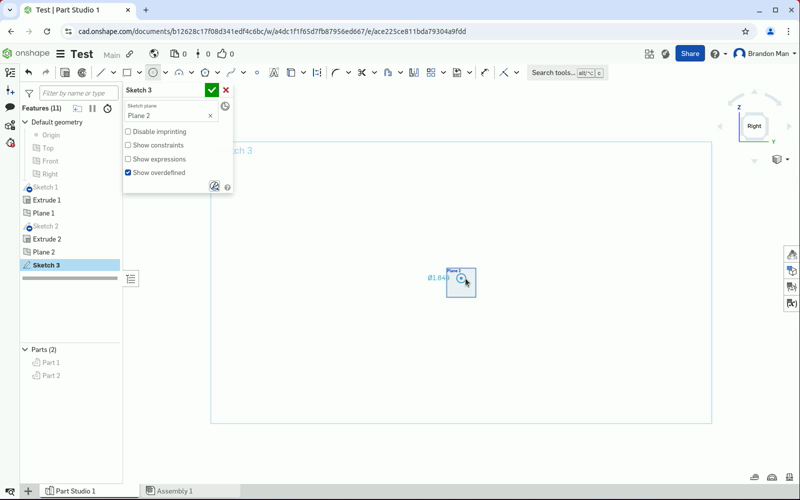
mouse_move(464, 280)
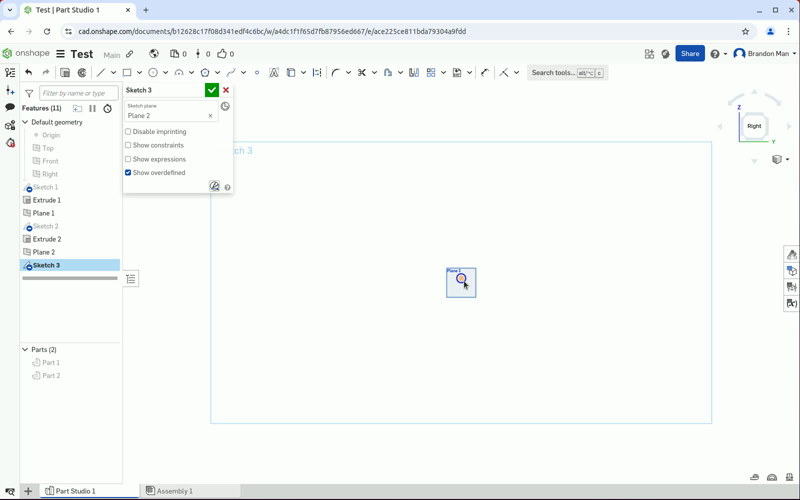
scroll(6)
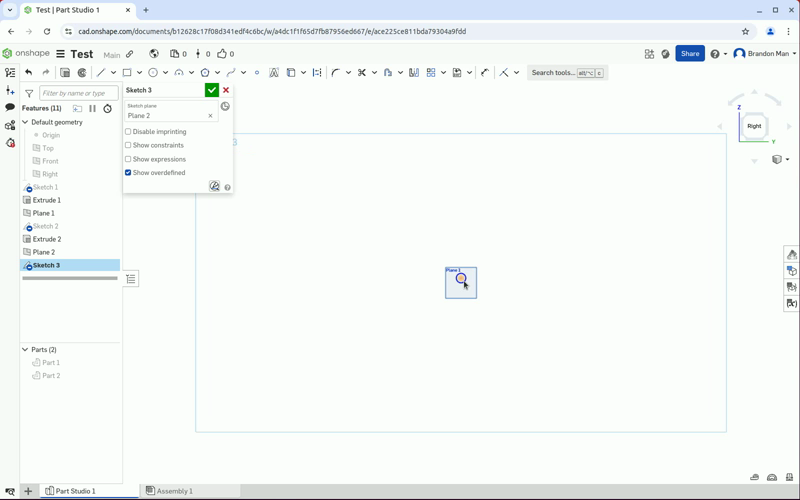
scroll(6)
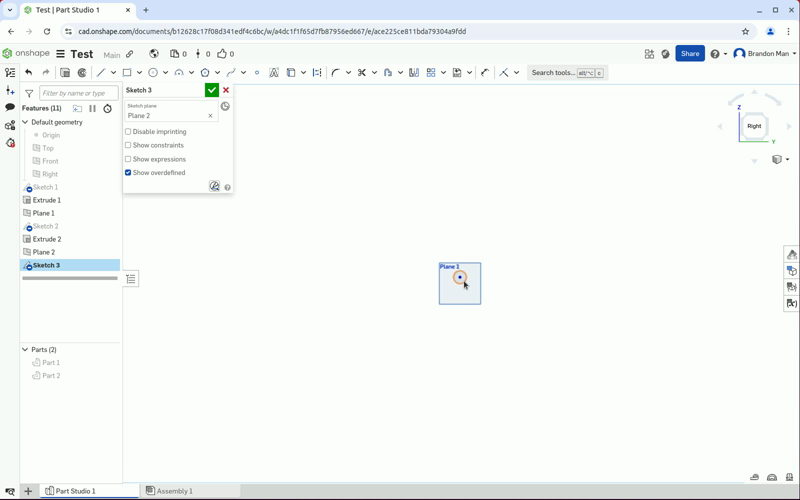
scroll(6)
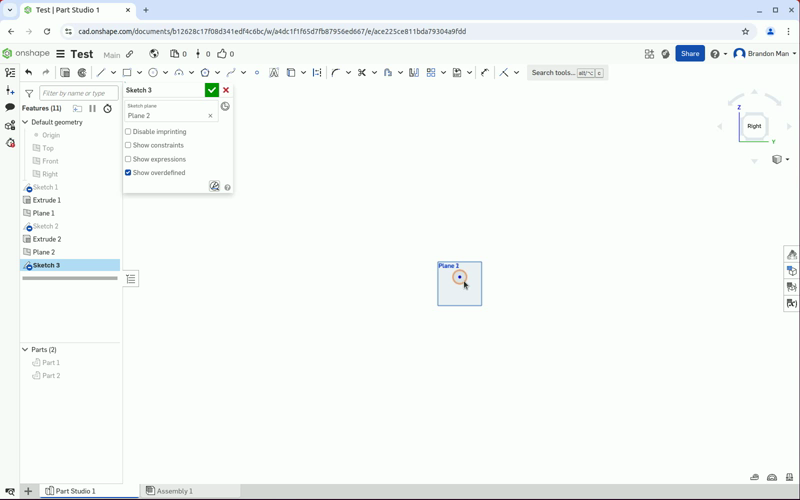
scroll(6)
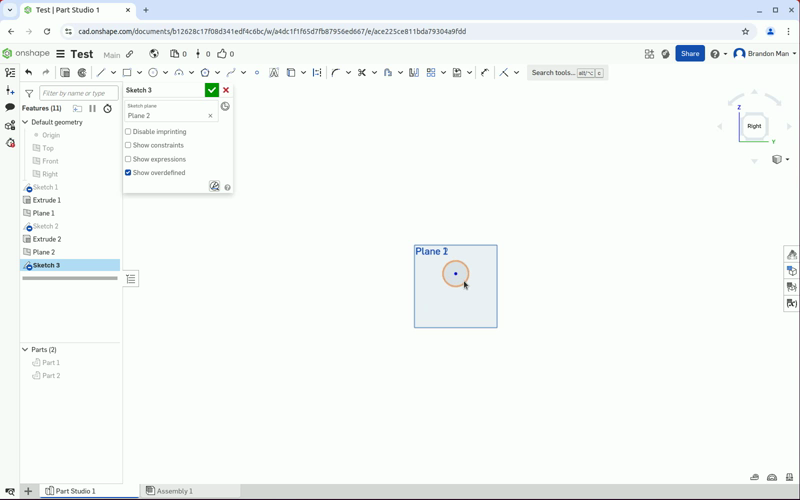
scroll(6)
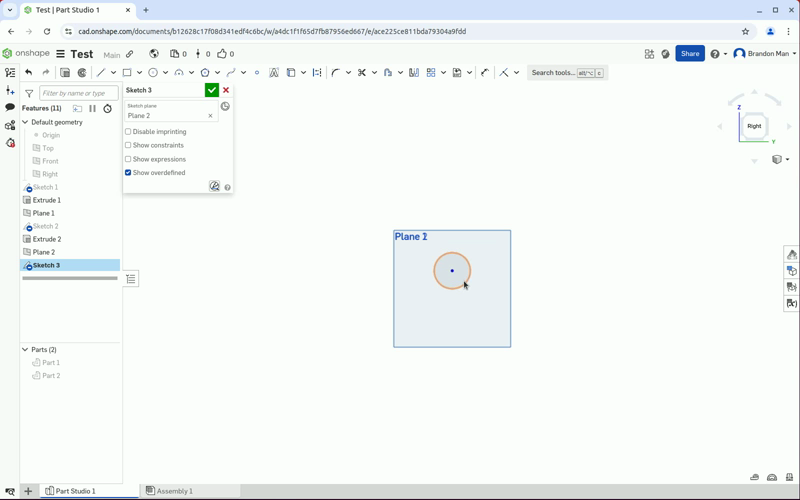
scroll(6)
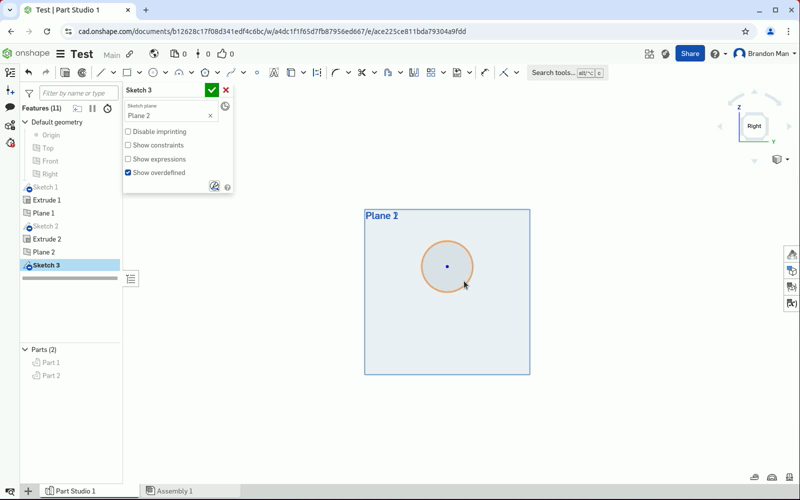
scroll(6)
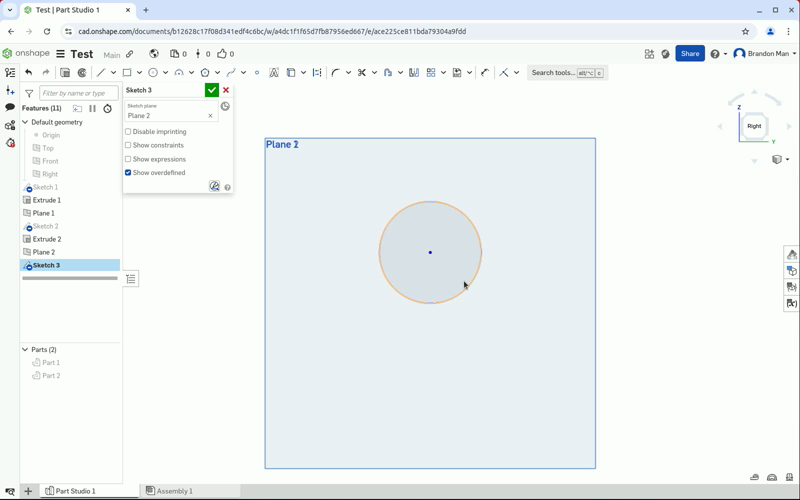
click(464, 280)
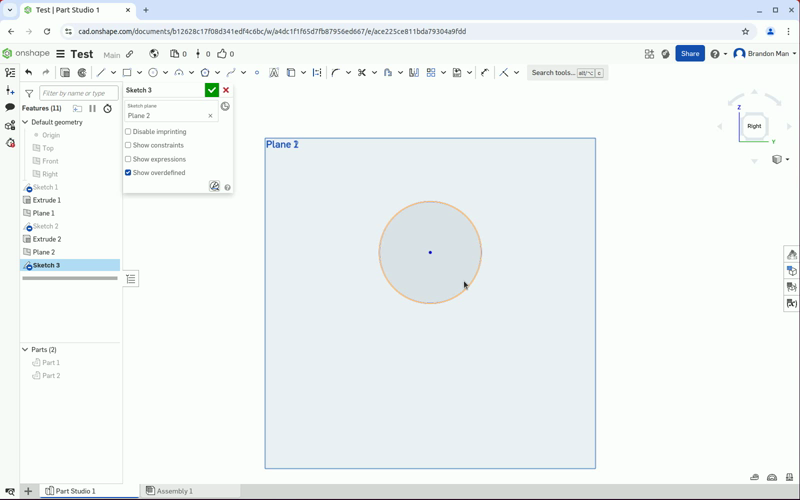
scroll(-6)
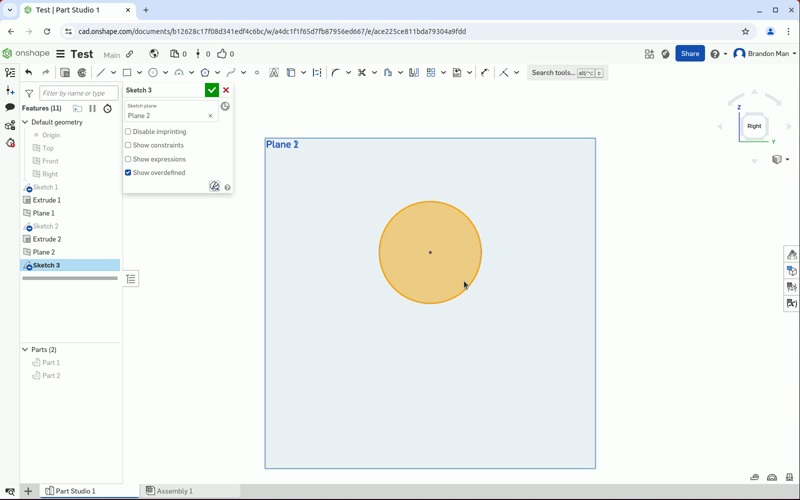
scroll(-6)
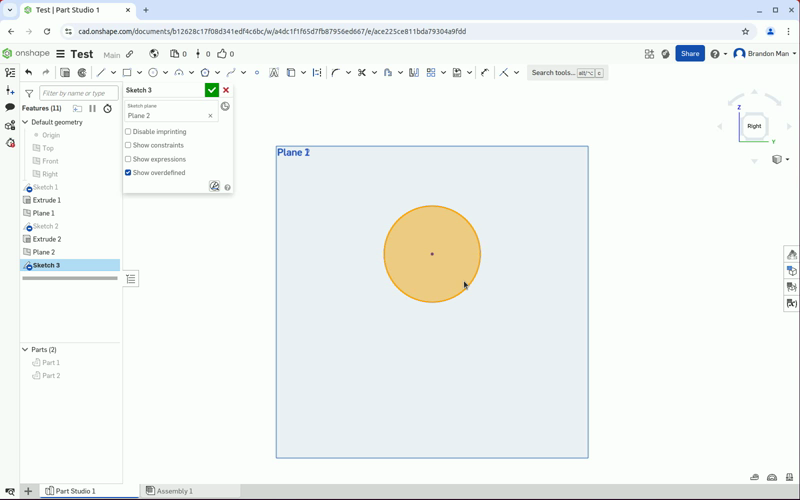
scroll(-6)
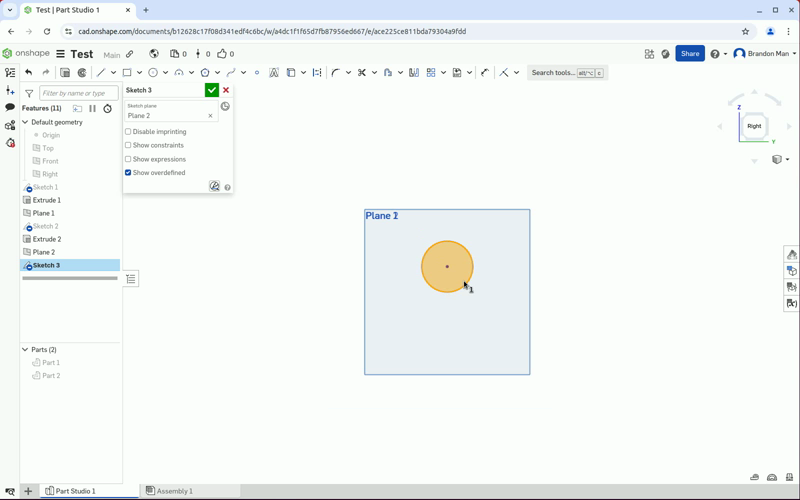
scroll(-6)
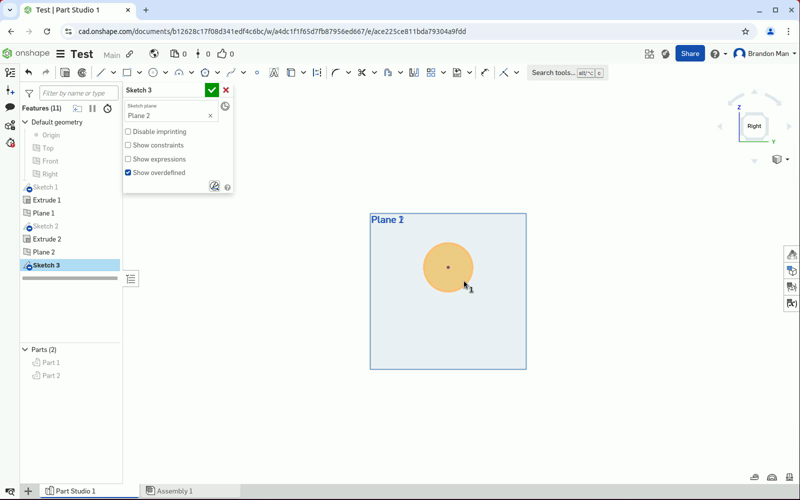
scroll(-6)
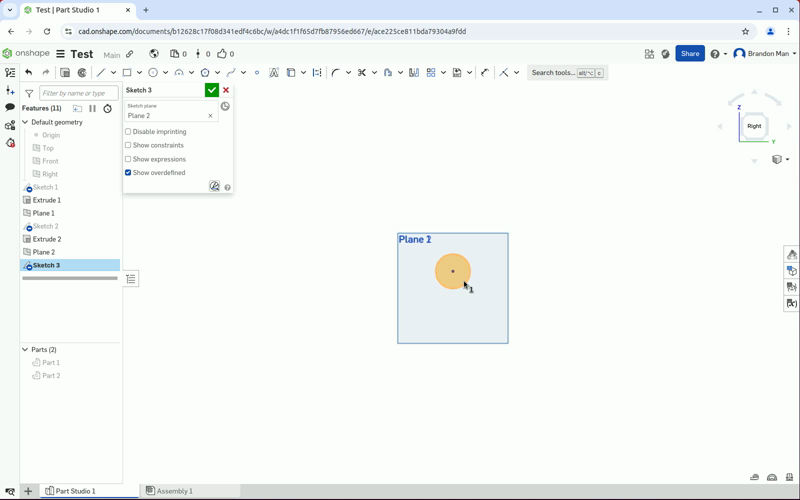
scroll(-6)
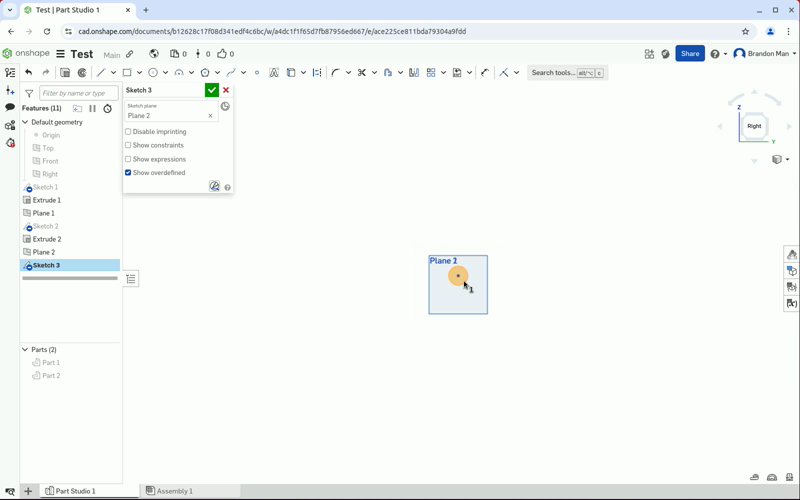
scroll(-6)
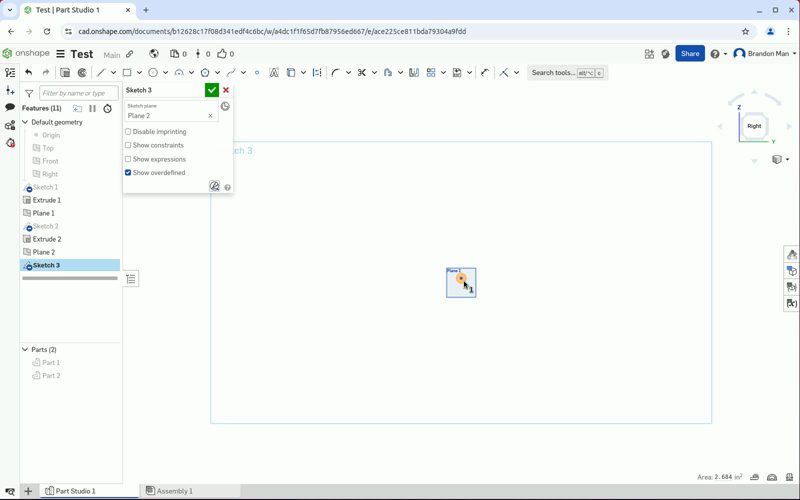
mouse_move(73, 352)
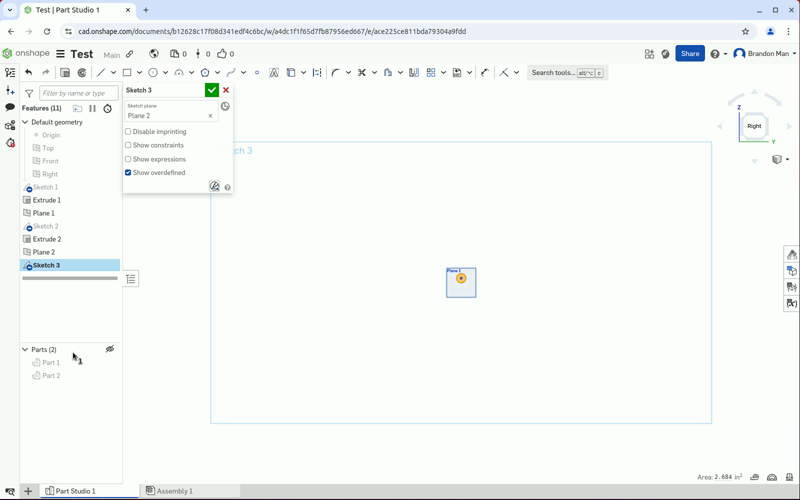
key(shift+y)
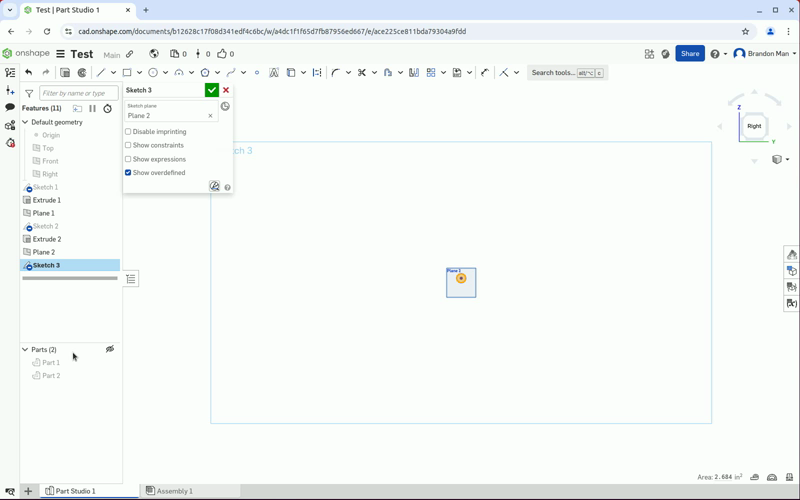
key(shift+e)
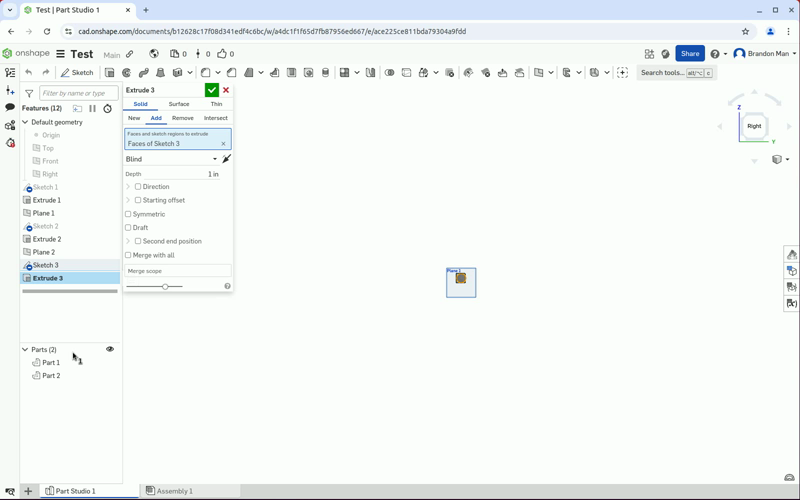
mouse_move(143, 106)
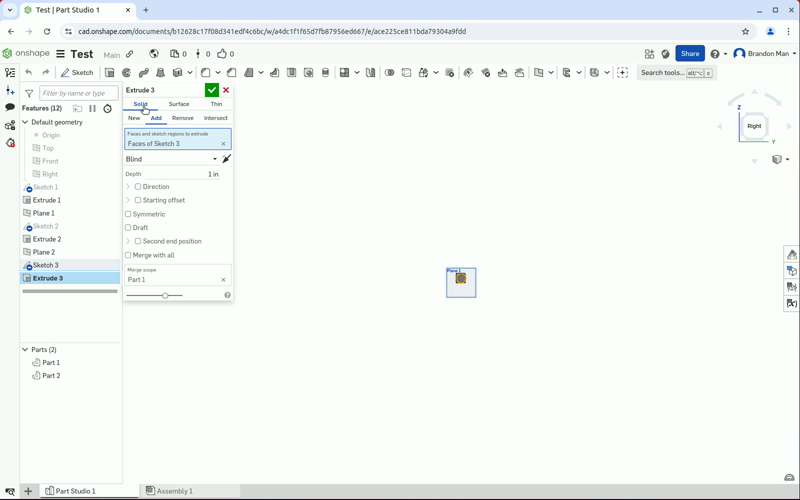
click(143, 106)
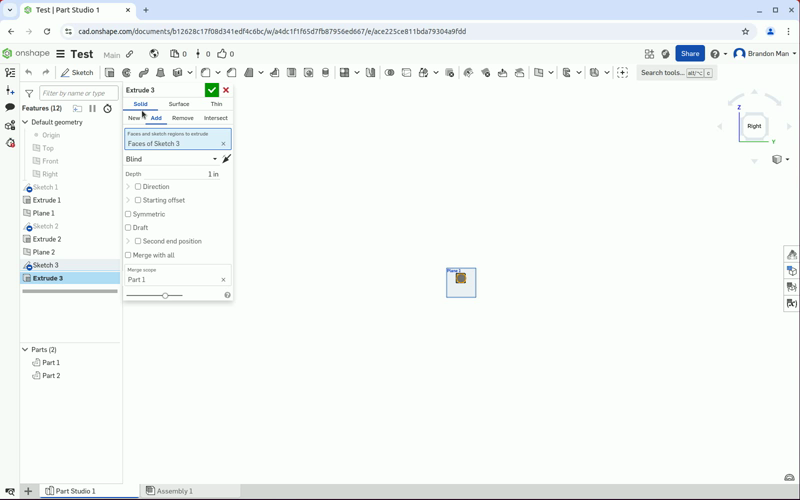
mouse_move(137, 120)
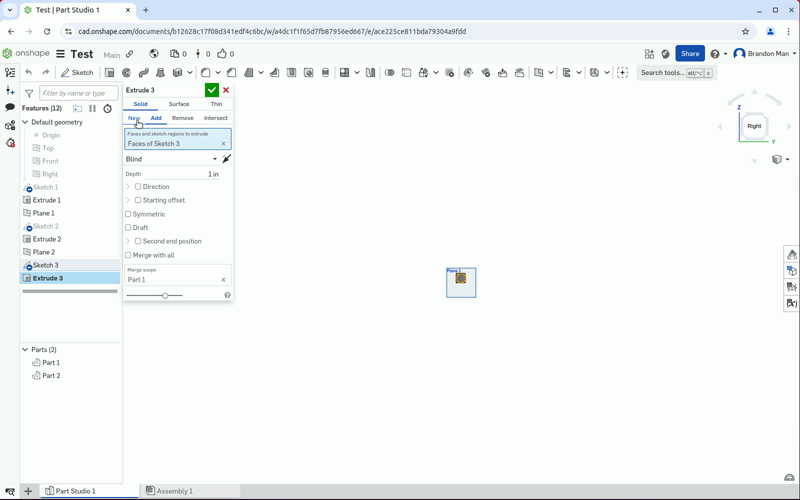
click(137, 120)
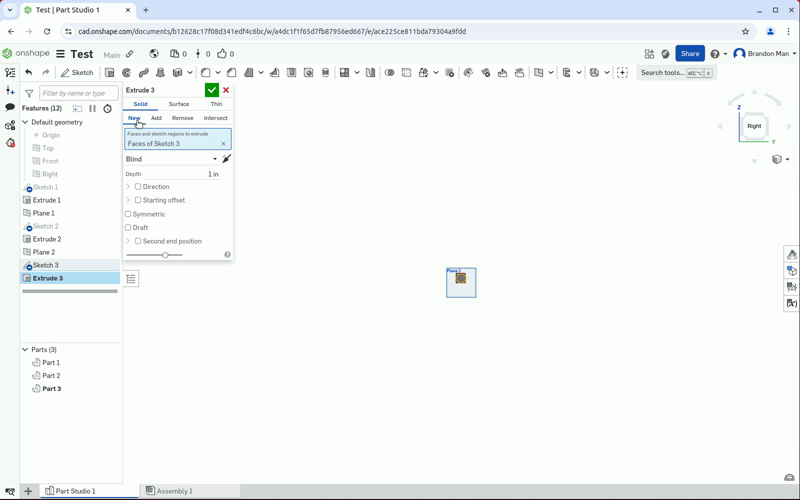
key(tab, 4)
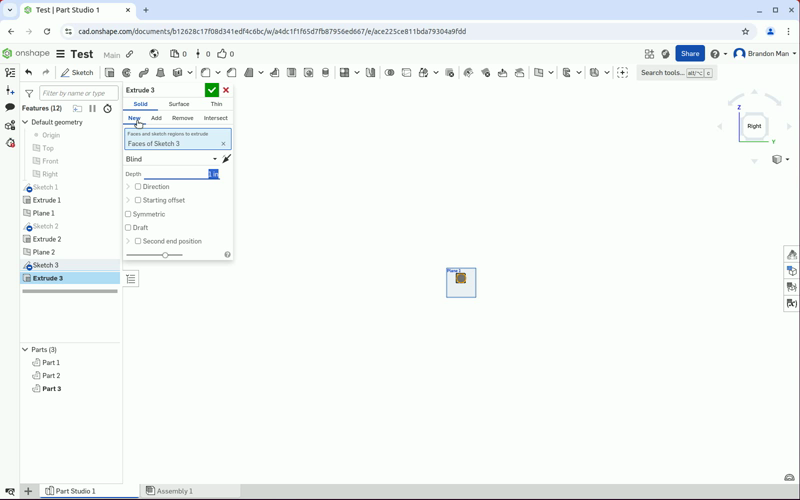
text(1.204)
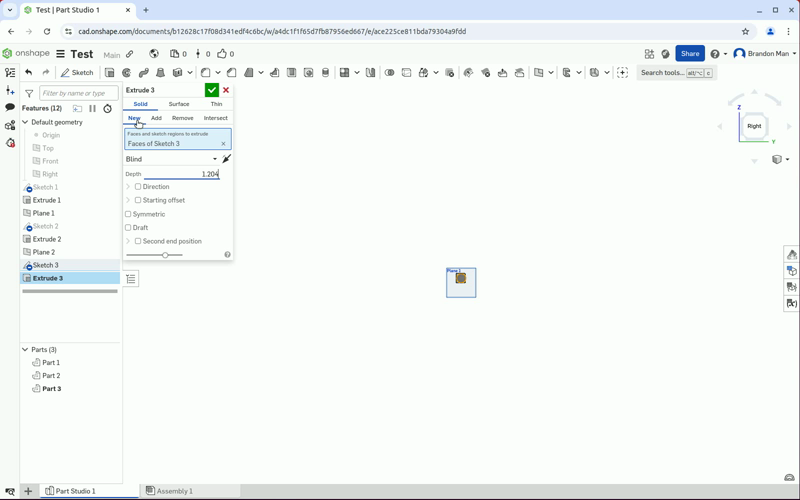
key(enter)
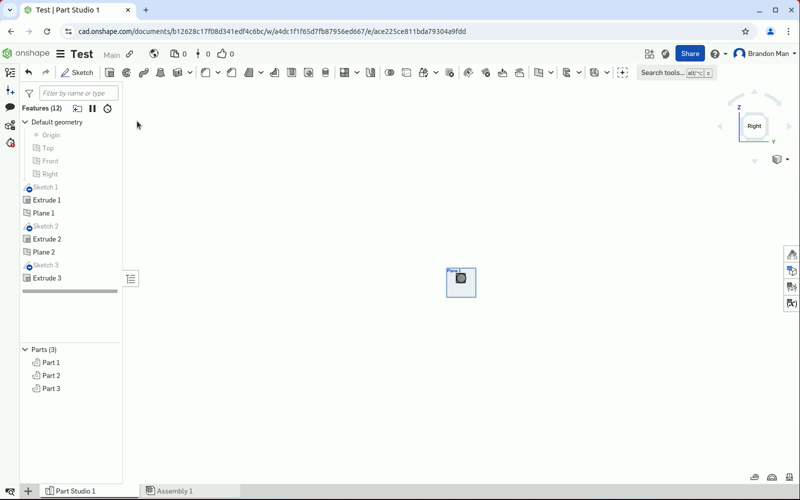
key(shift+h)
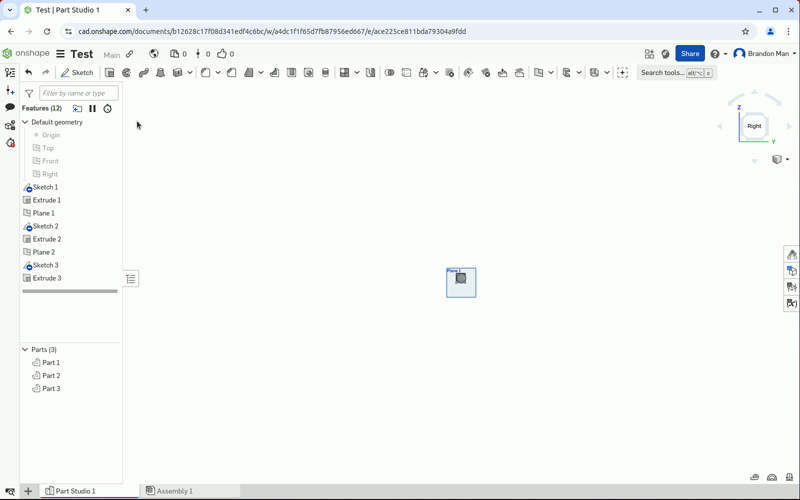
key(shift+h)
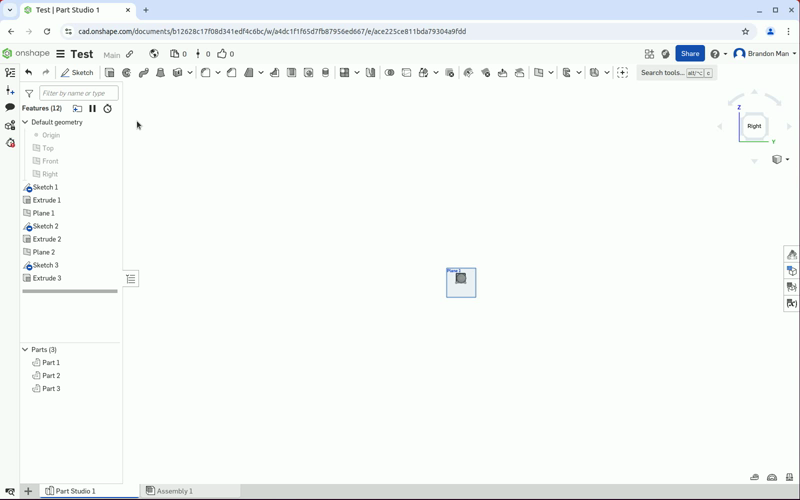
key(shift+7)
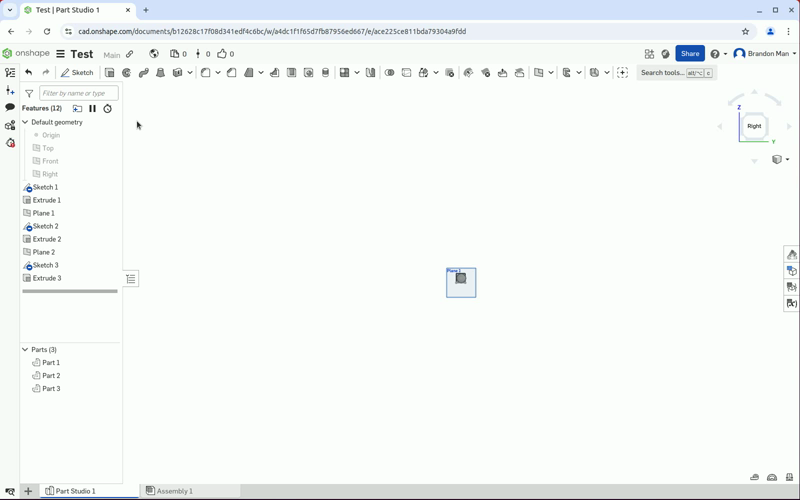
key(right, 2)
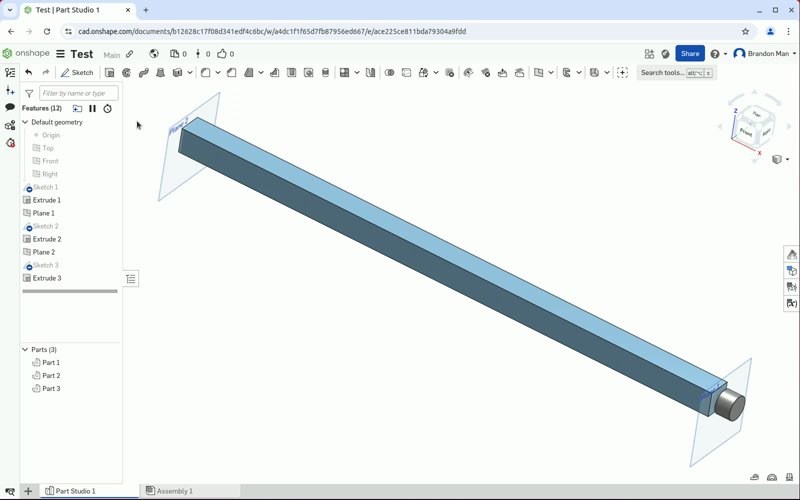
key(down, 2)
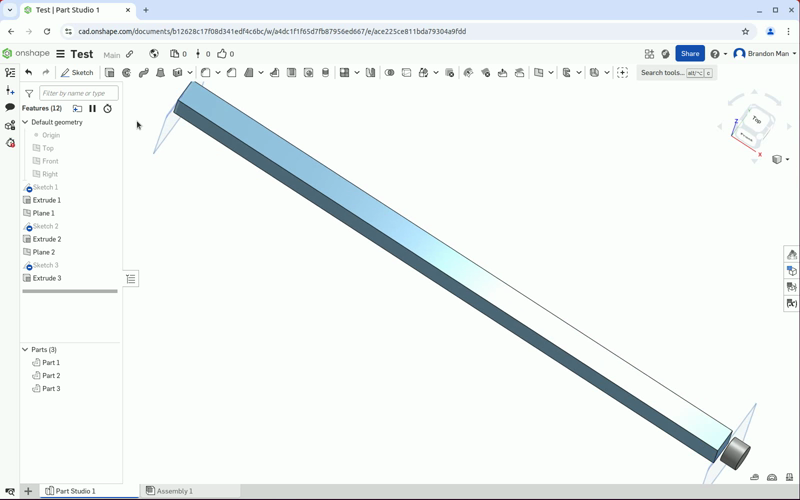
key(up, 2)
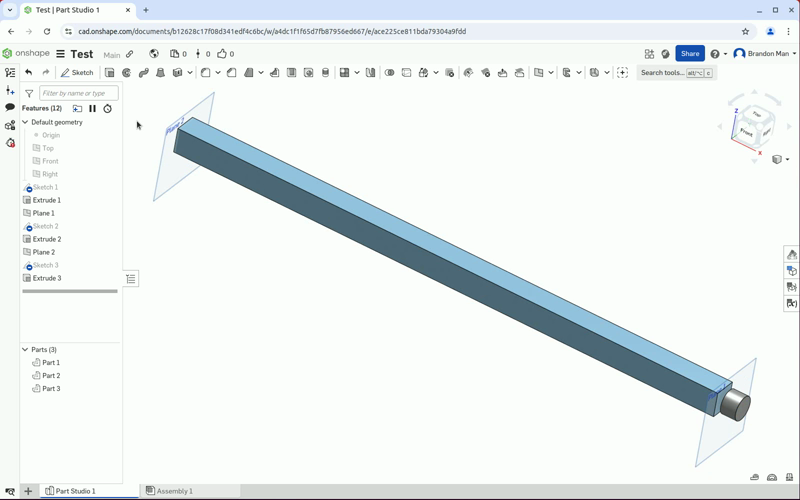
key(left, 2)
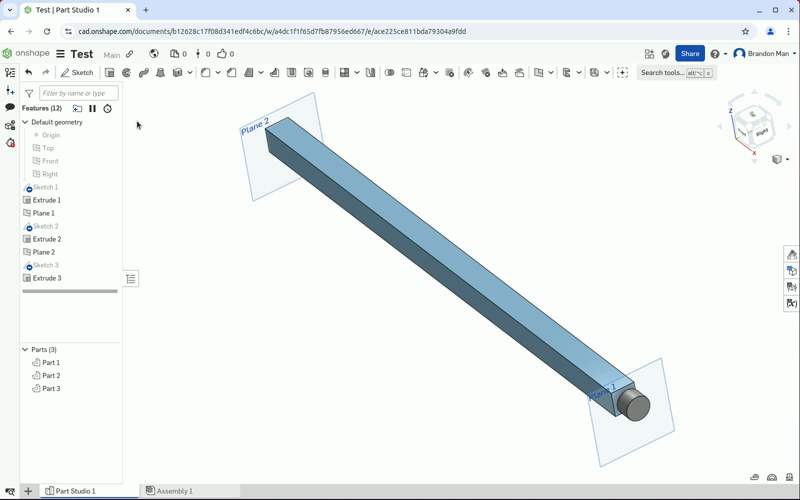
mouse_move(73, 189)
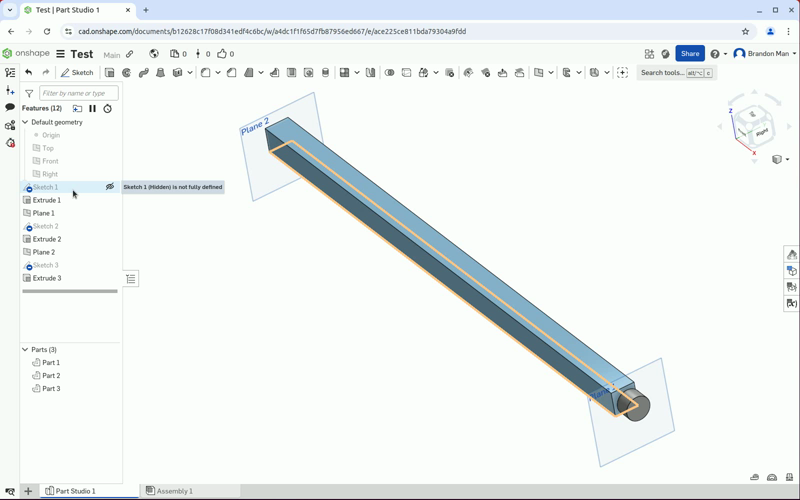
click(73, 189)